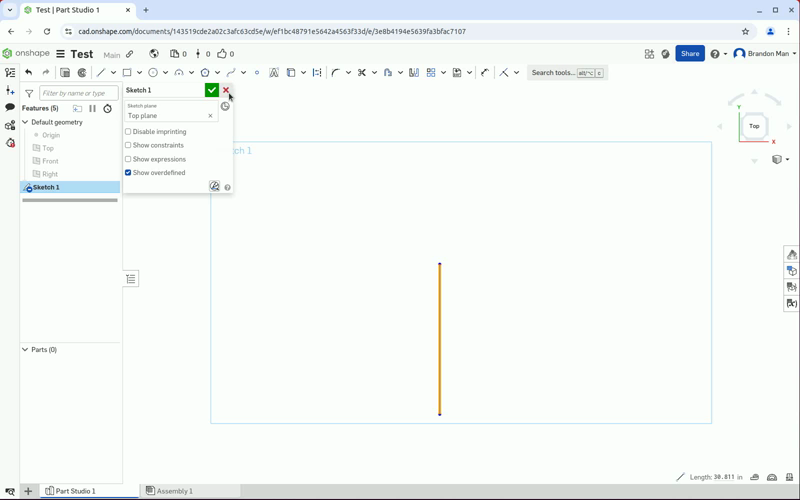
key(shift+h)
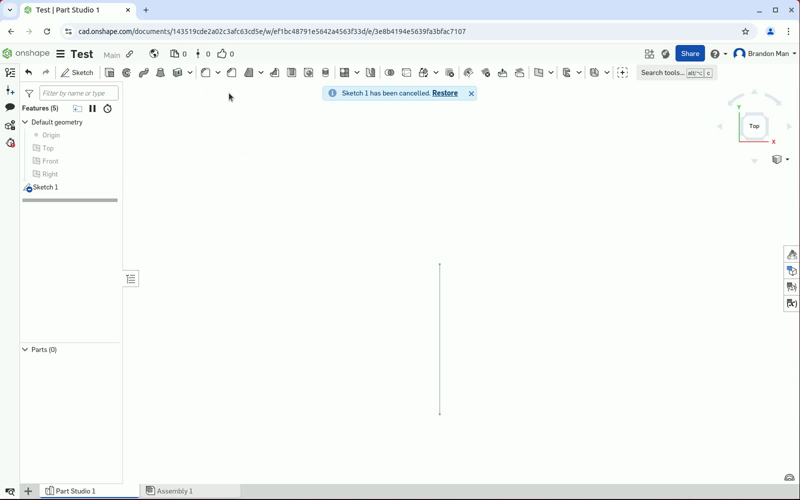
key(shift+s)
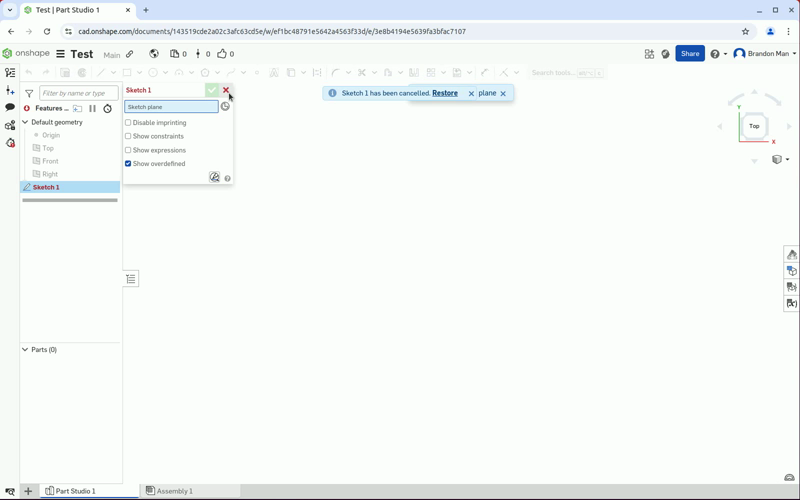
mouse_move(73, 150)
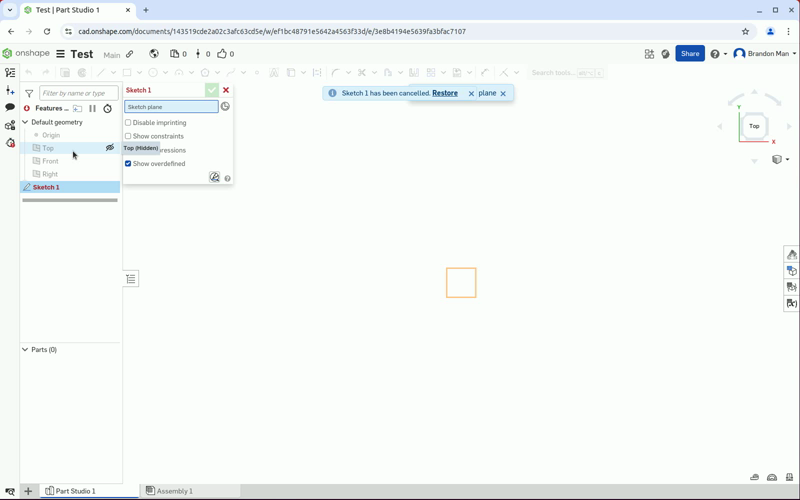
click(73, 150)
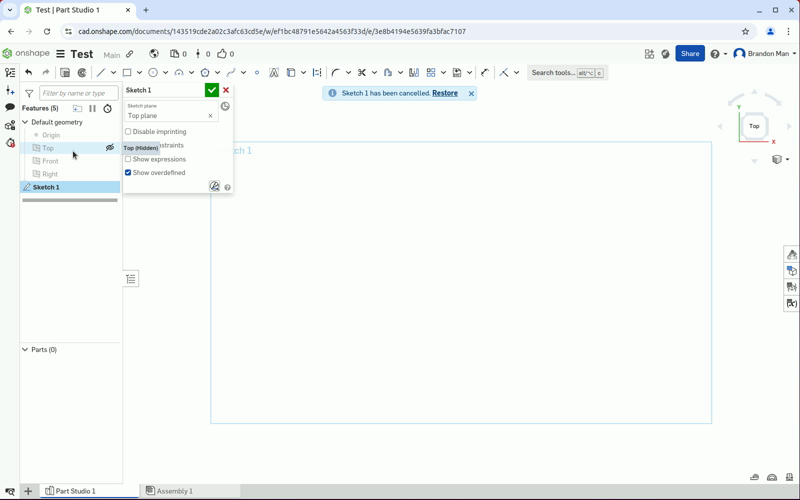
mouse_move(73, 352)
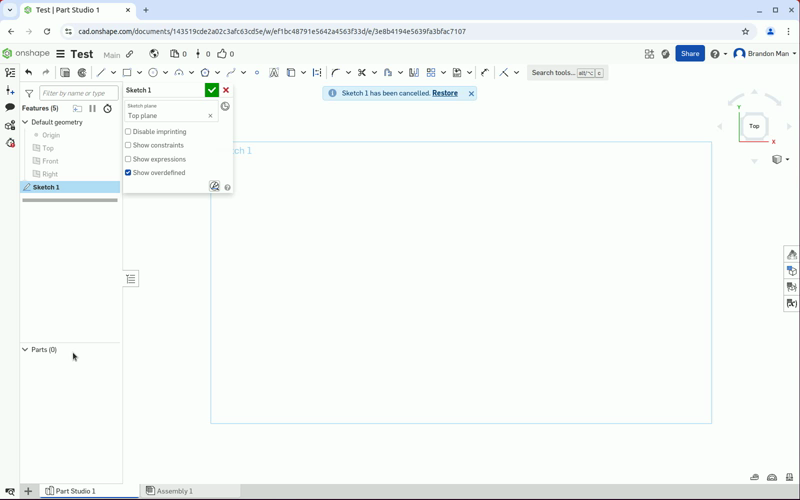
key(y)
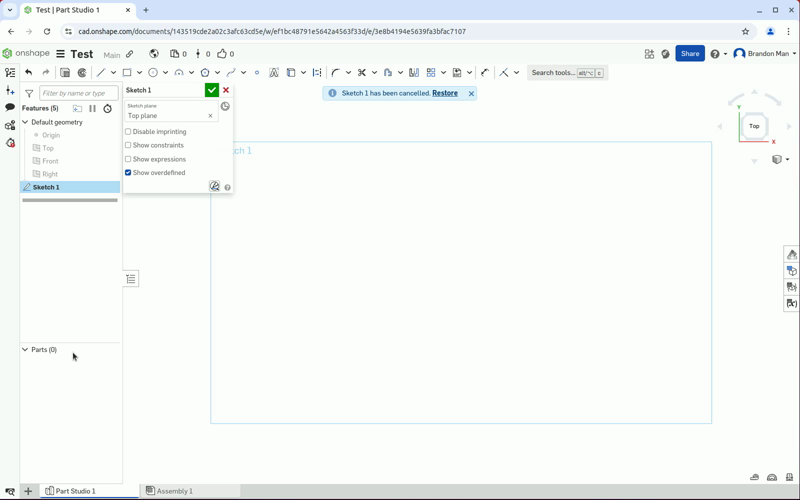
key(l)
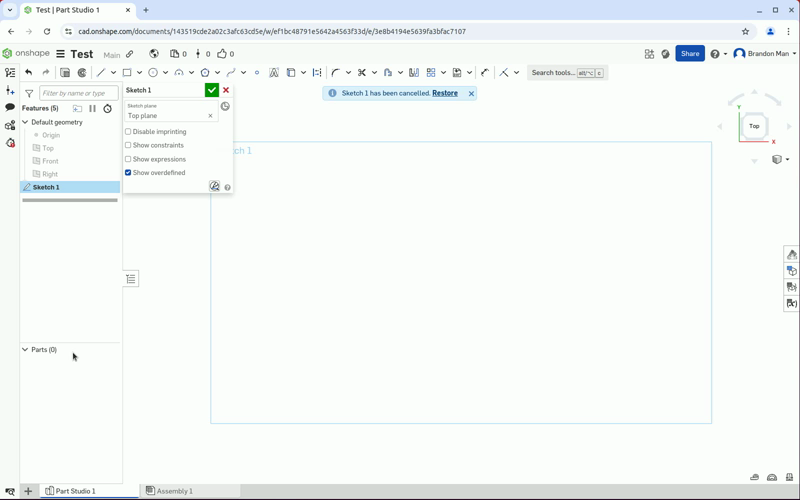
key_down(shift)
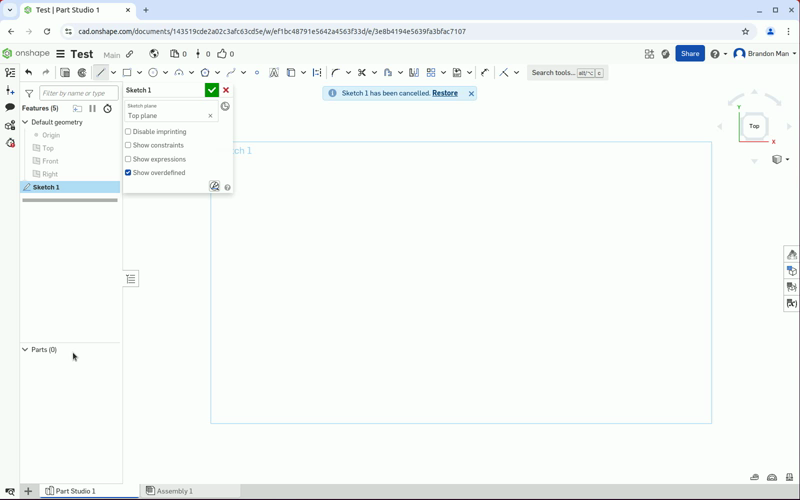
mouse_move(348, 395)
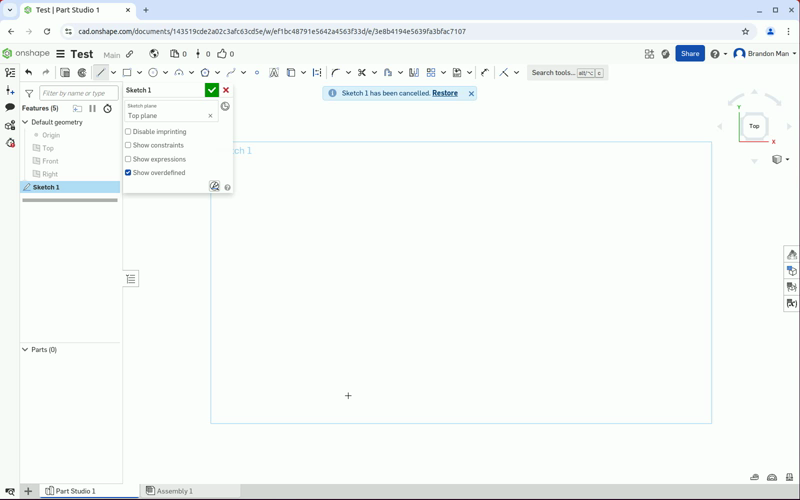
click(348, 395)
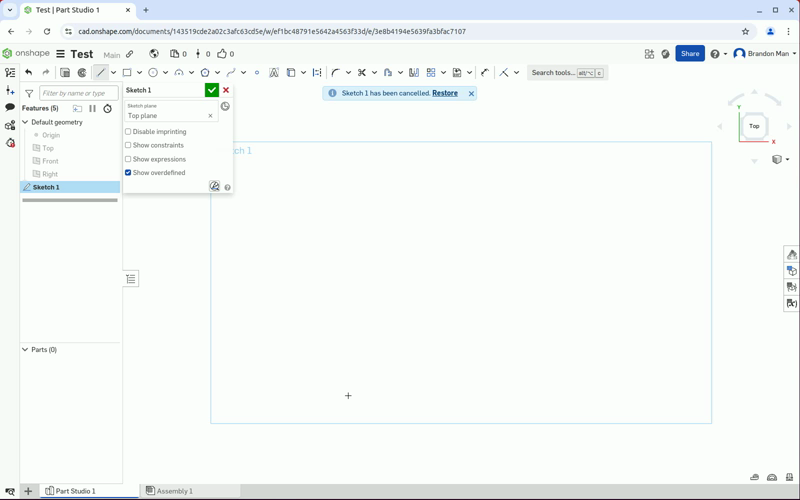
key_up(shift)
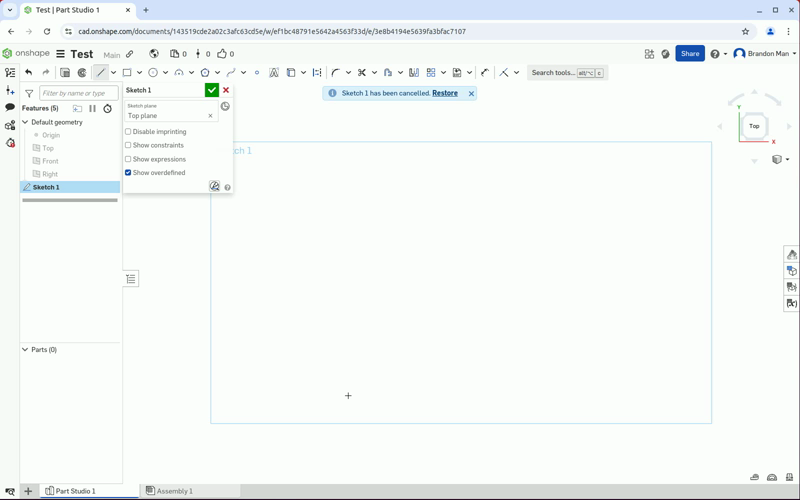
key_down(shift)
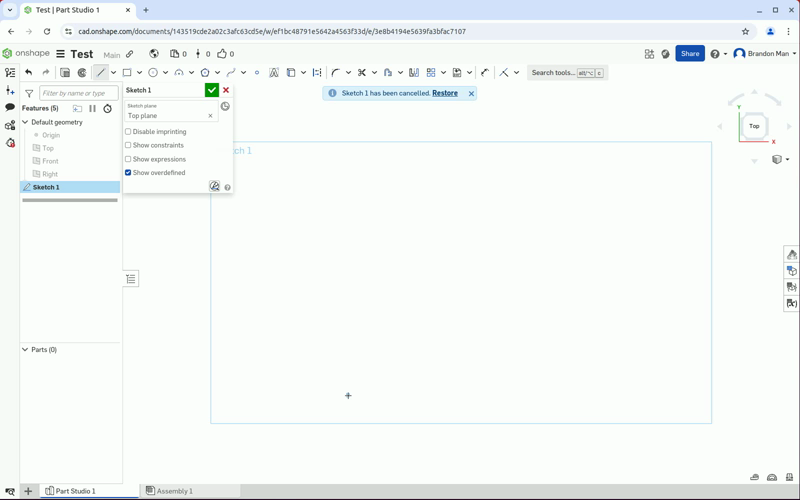
mouse_move(572, 395)
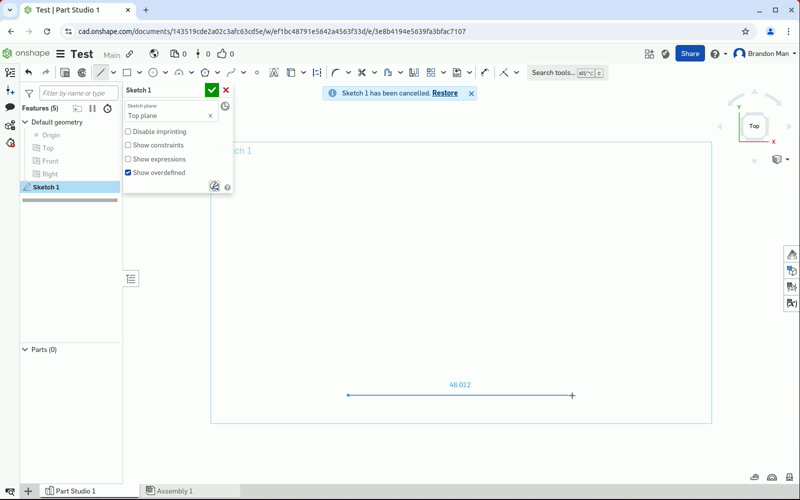
click(572, 395)
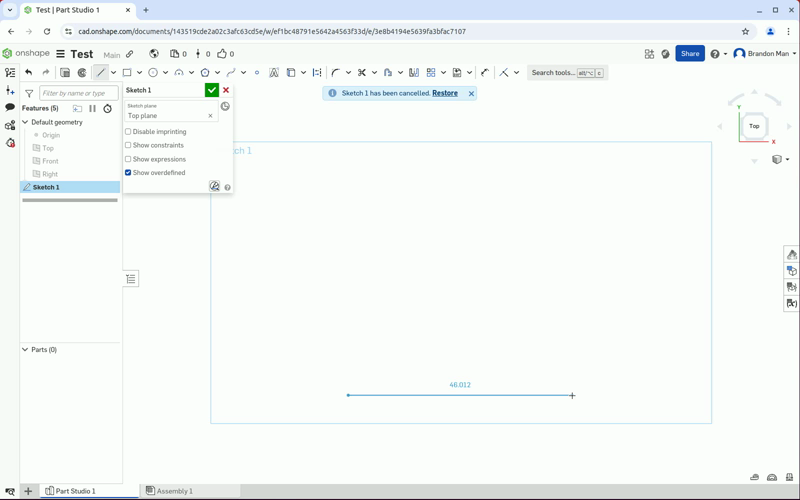
key_up(shift)
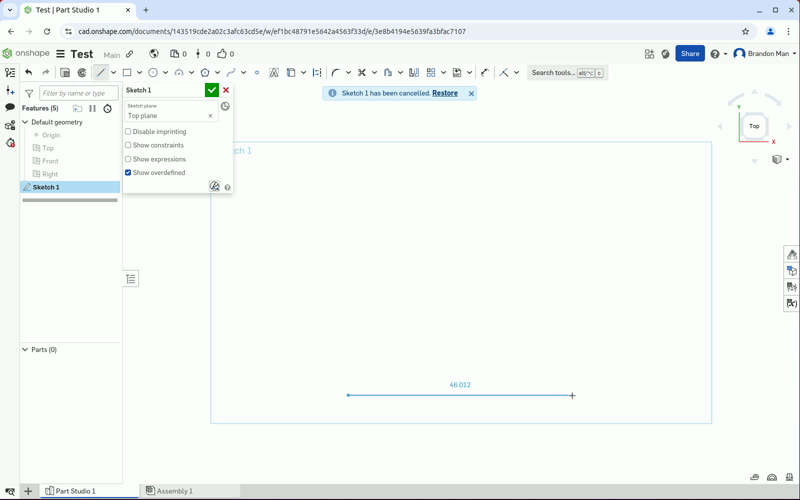
key_down(shift)
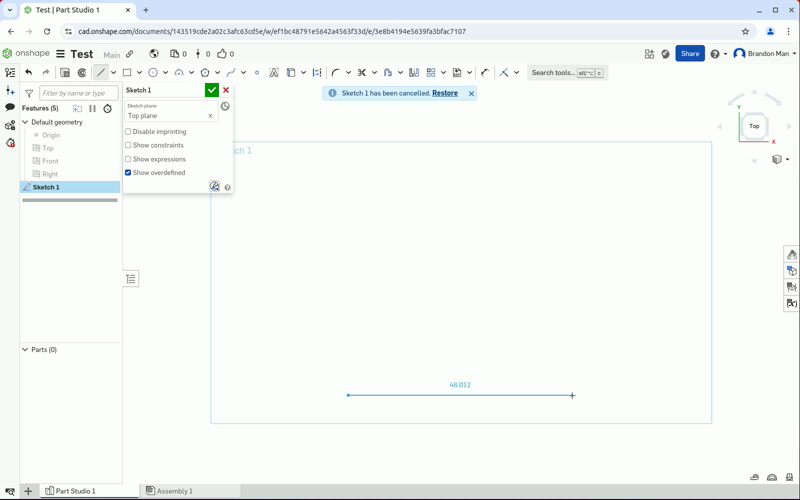
mouse_move(572, 171)
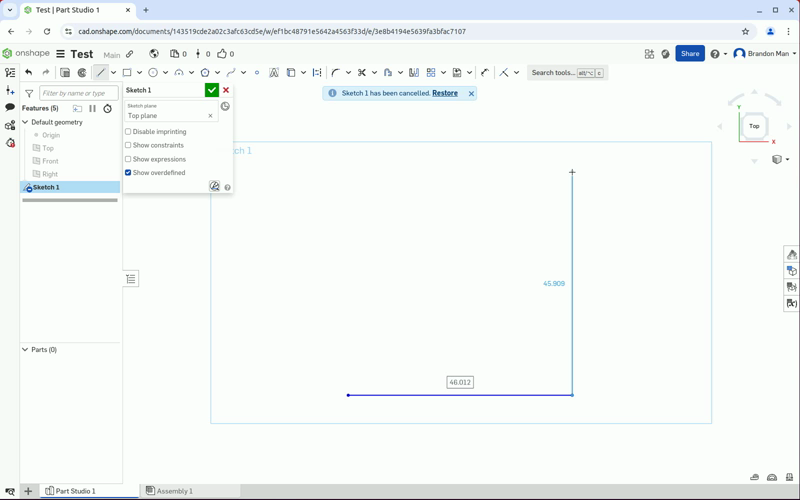
click(572, 171)
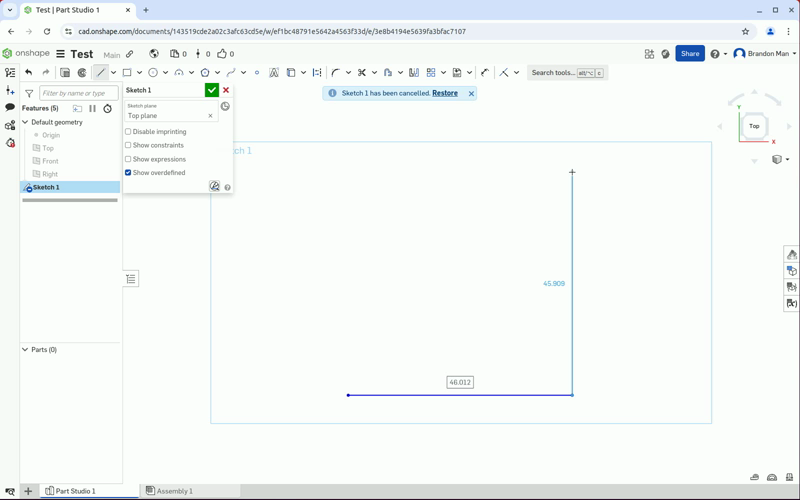
key_up(shift)
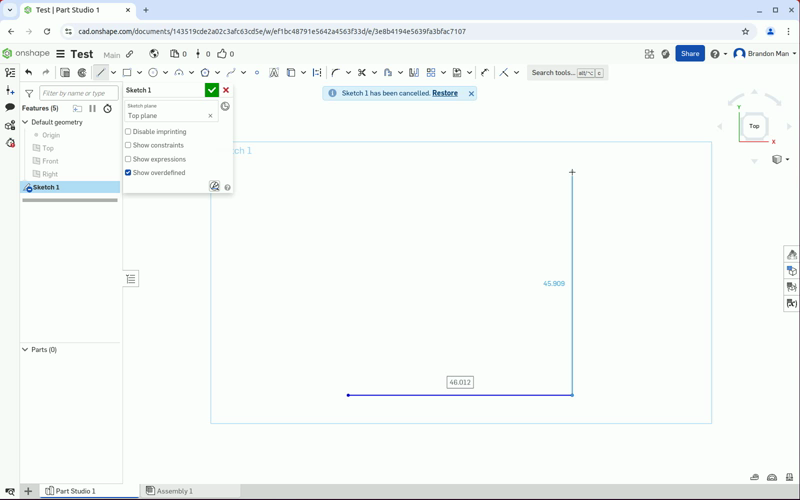
key_down(shift)
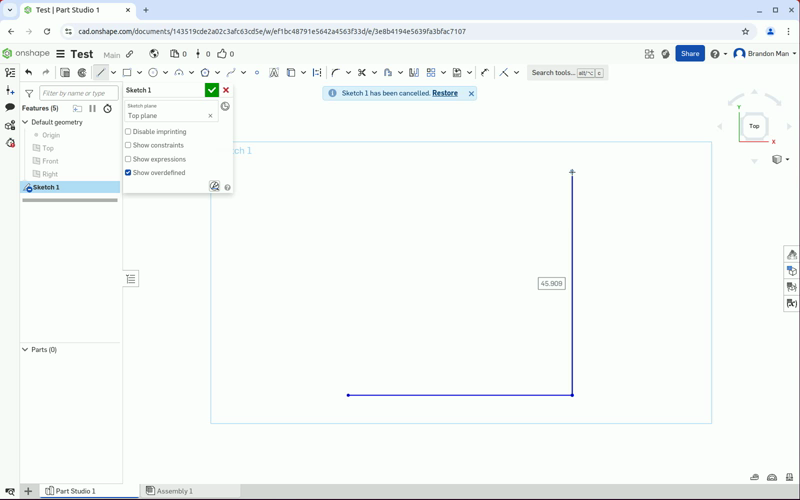
mouse_move(348, 171)
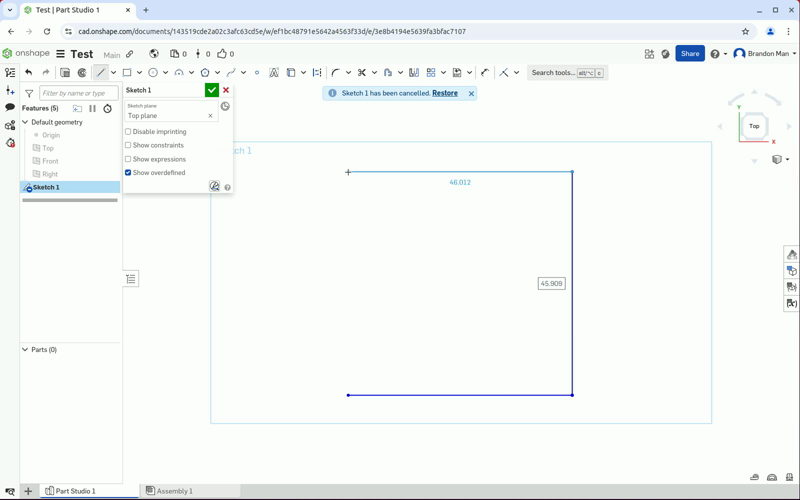
click(348, 171)
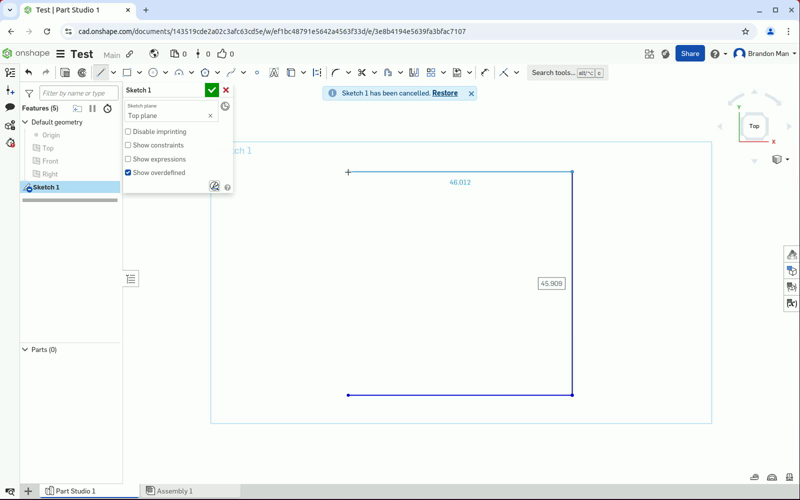
key_up(shift)
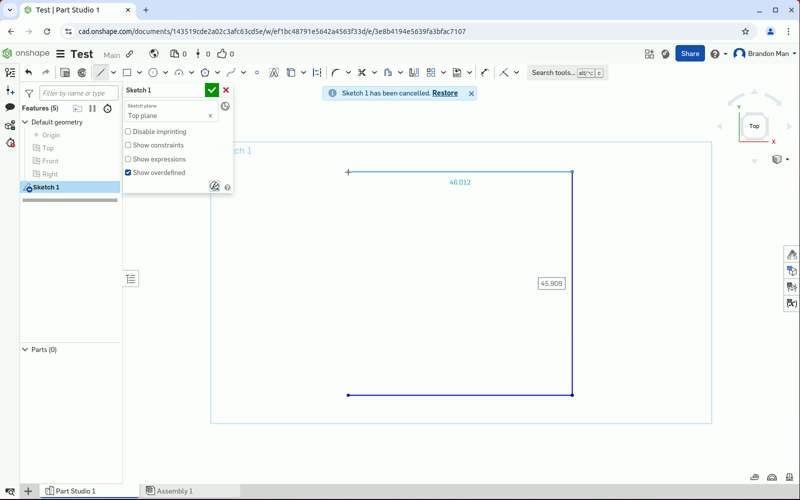
key_down(shift)
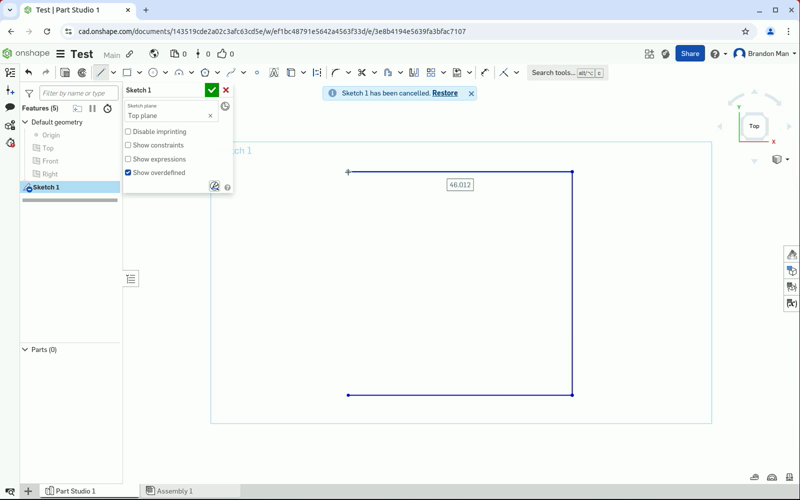
mouse_move(348, 395)
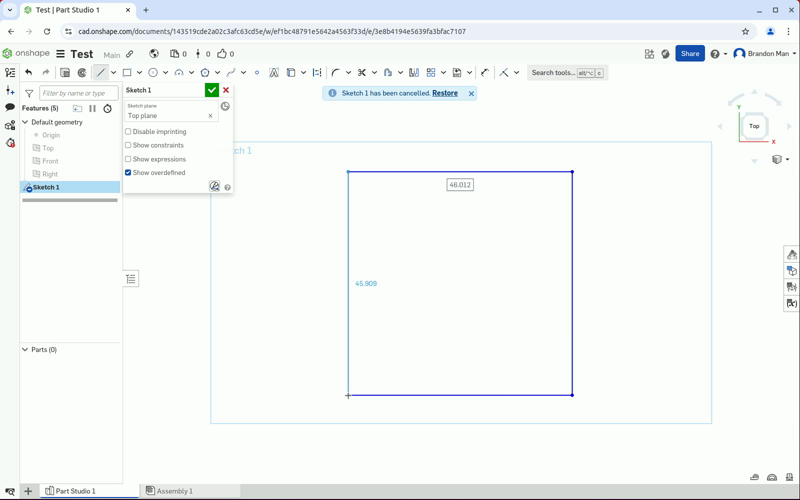
key_up(shift)
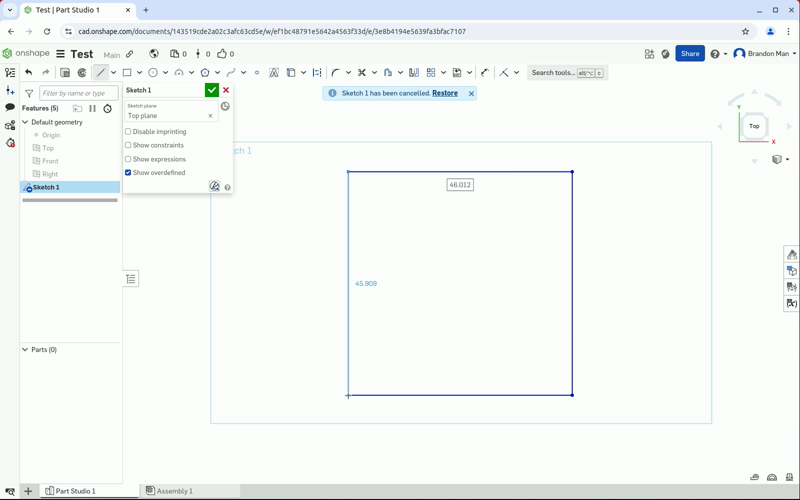
click(348, 395)
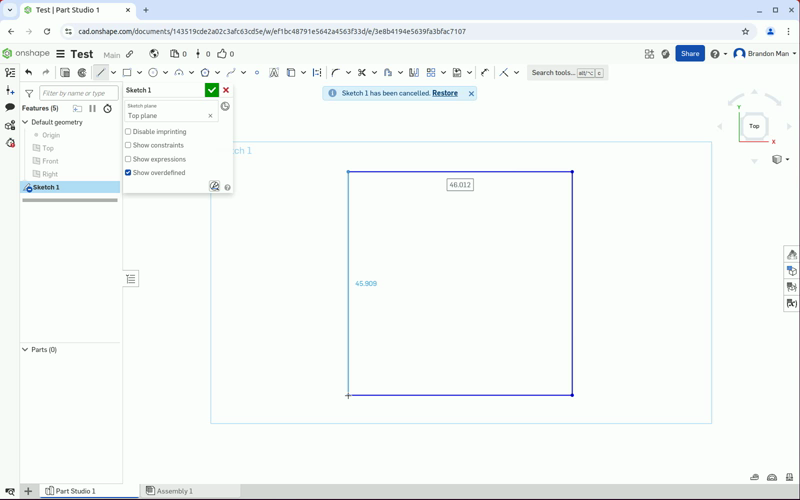
key(esc)
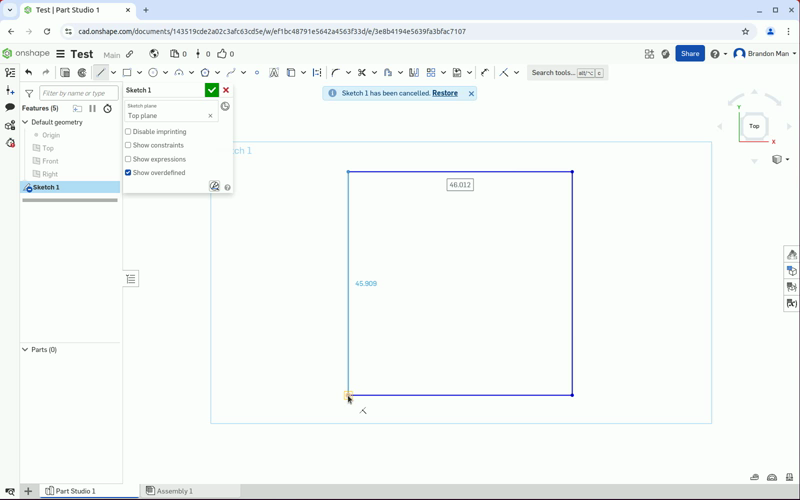
mouse_move(382, 322)
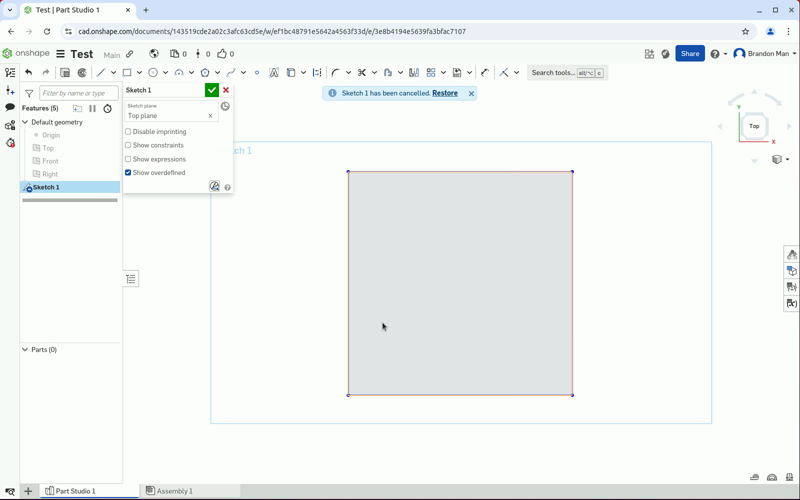
click(382, 322)
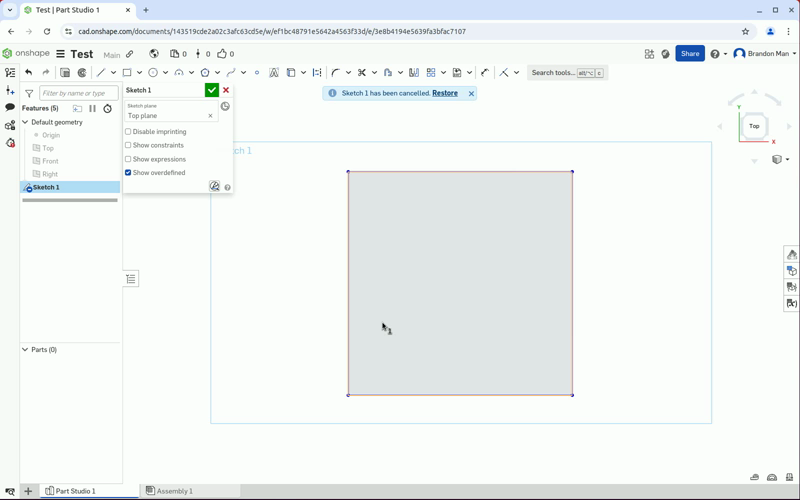
mouse_move(73, 352)
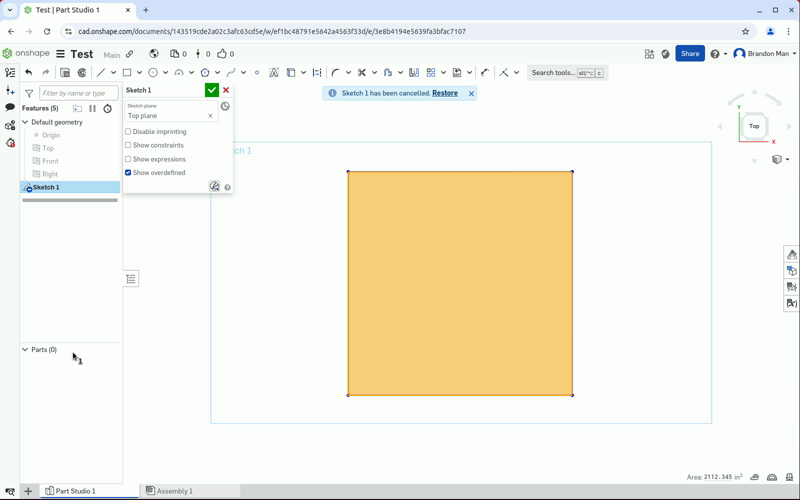
key(shift+y)
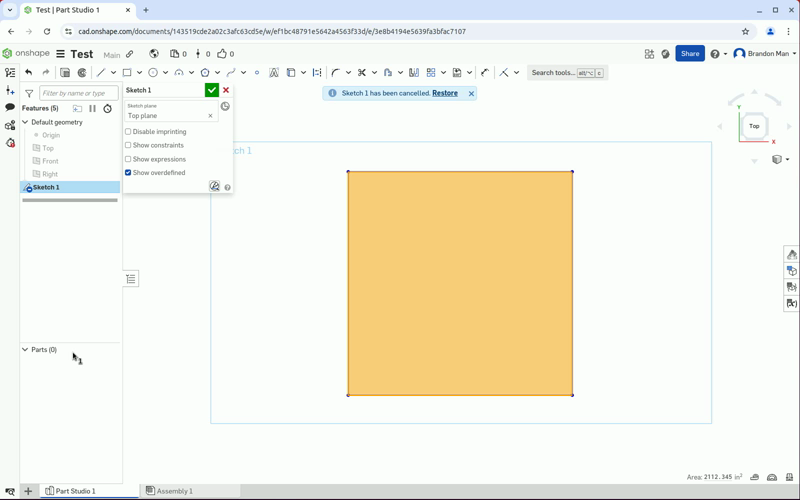
key(shift+e)
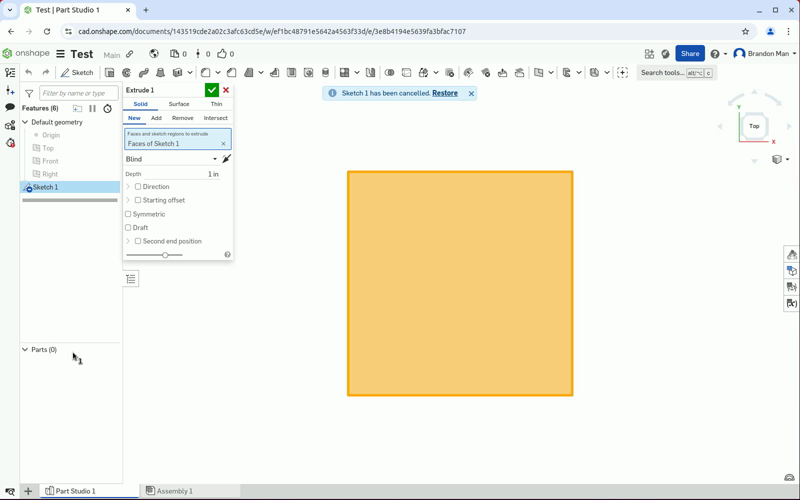
mouse_move(143, 106)
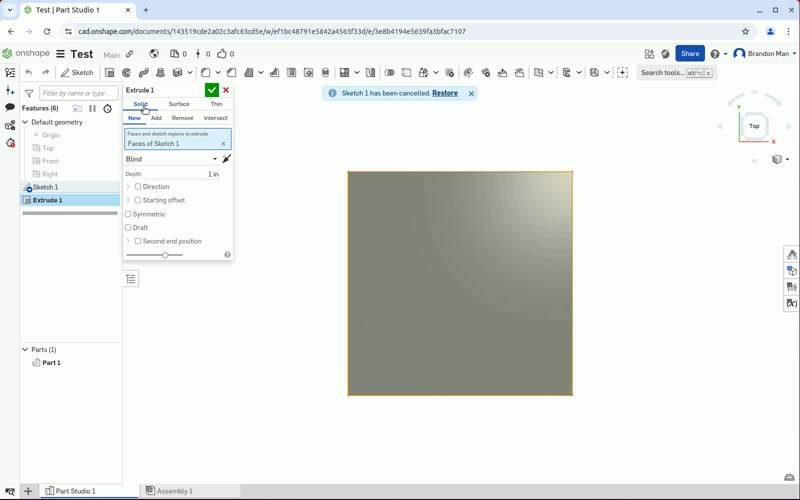
click(143, 106)
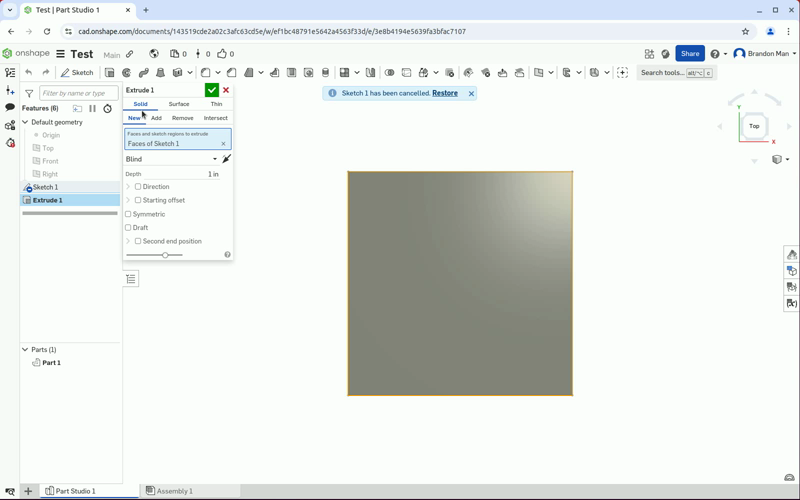
mouse_move(137, 120)
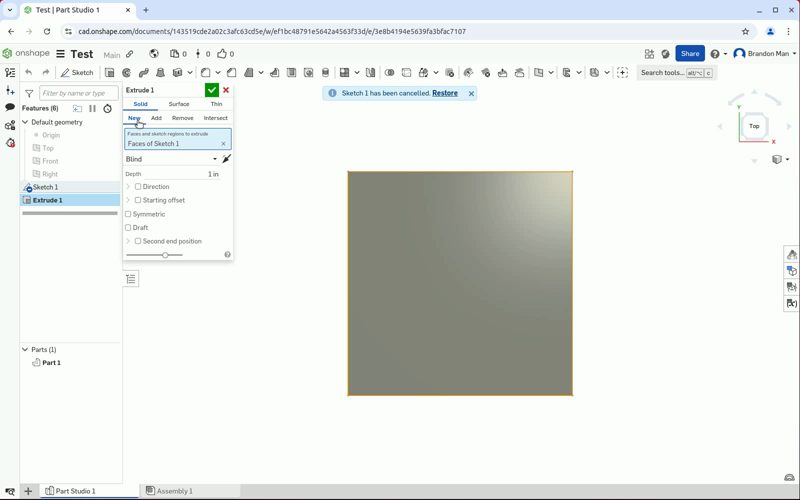
click(137, 120)
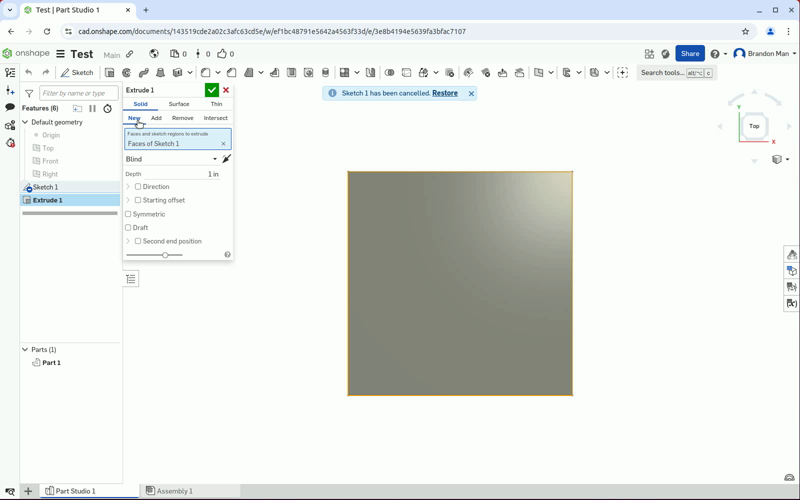
key(tab, 4)
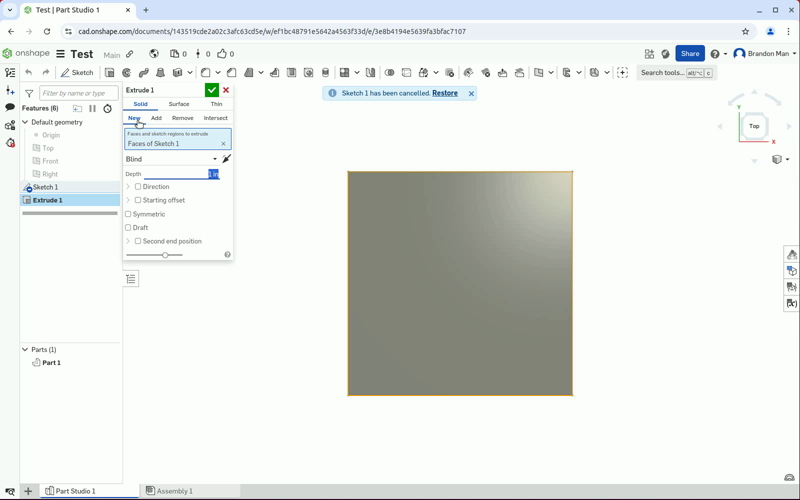
text(18.294)
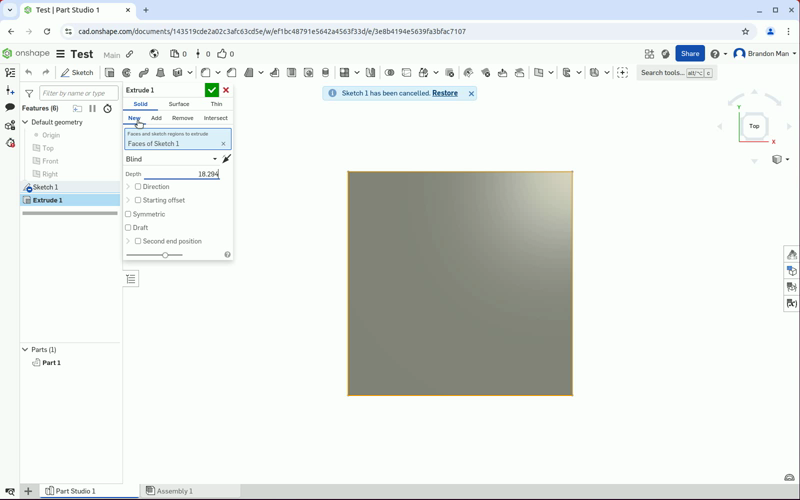
key(tab, 3)
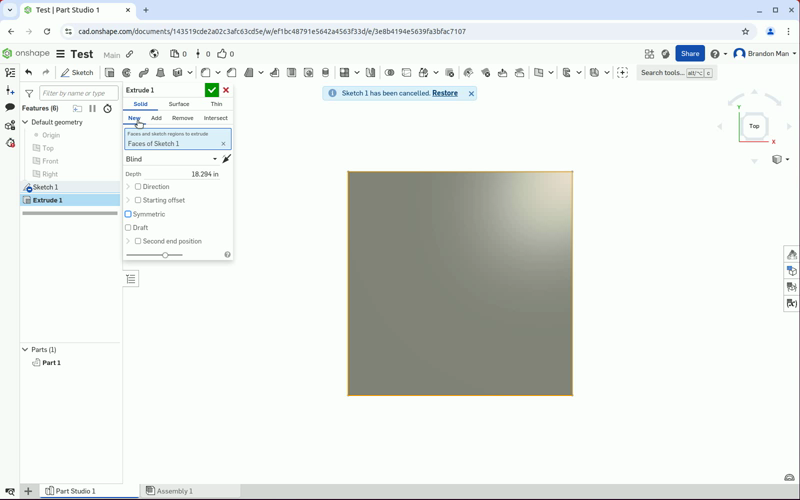
key(space)
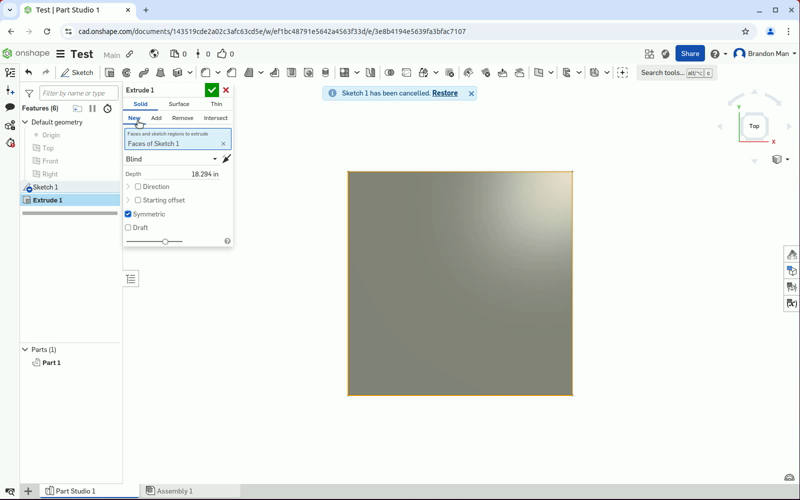
key(enter)
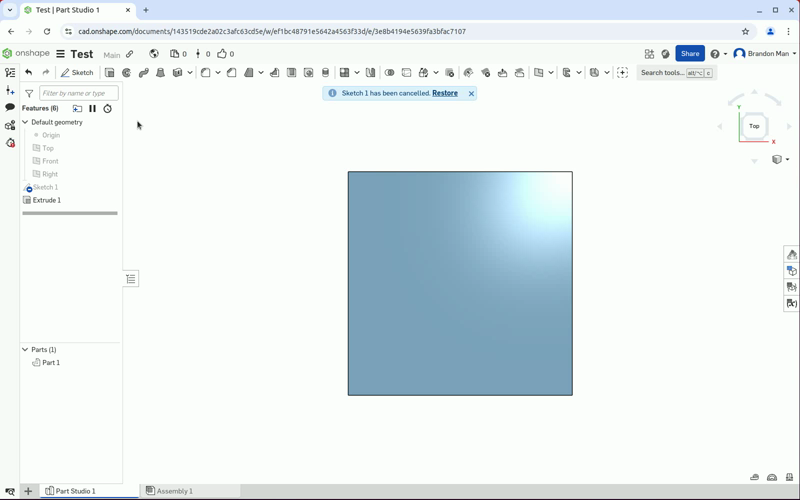
key(shift+h)
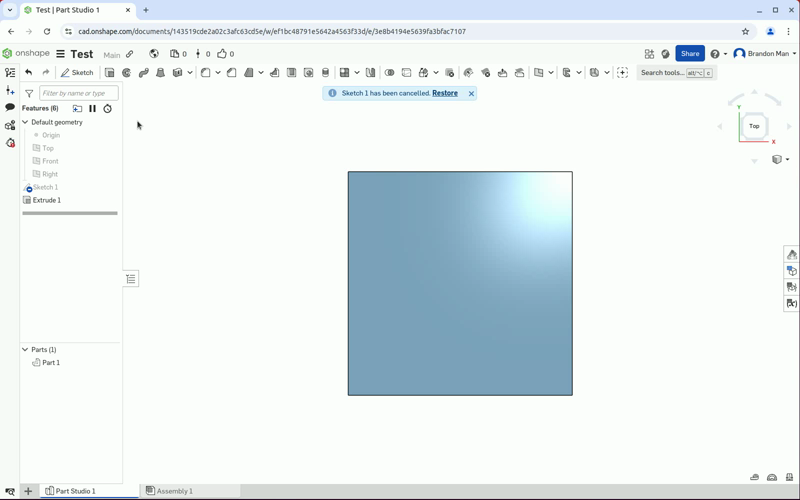
key(shift+h)
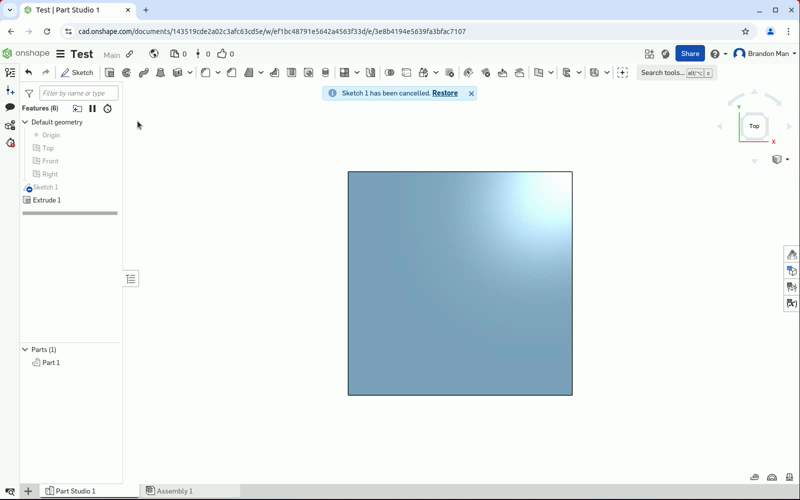
mouse_move(73, 189)
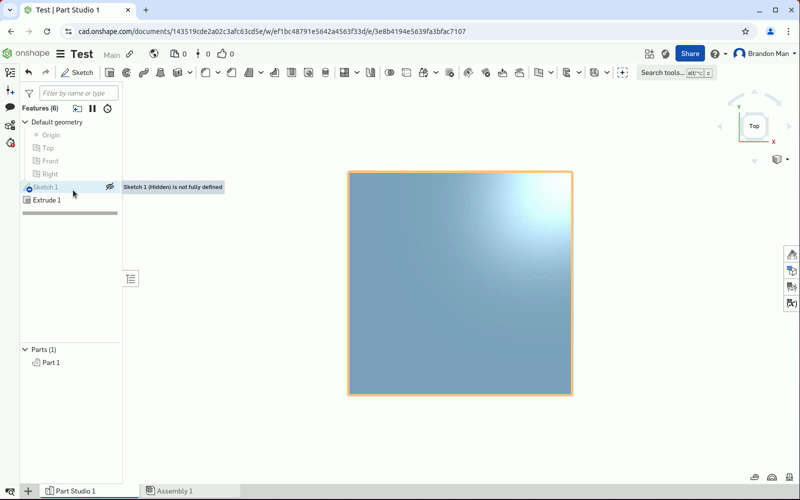
click(73, 189)
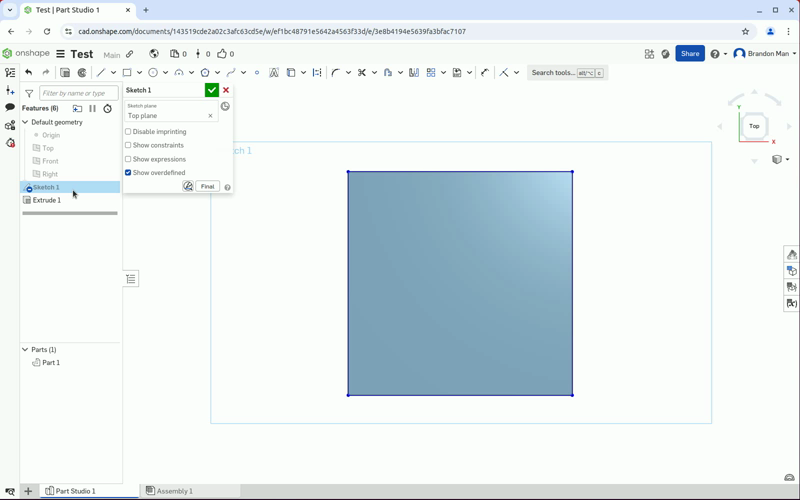
mouse_move(229, 92)
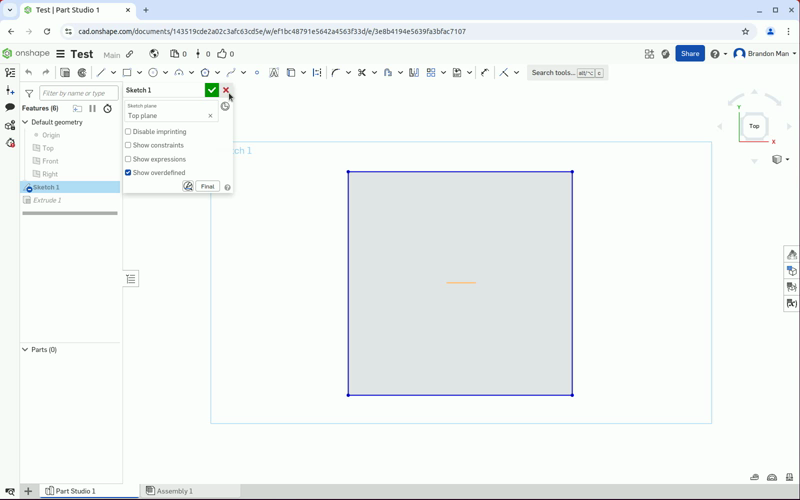
click(229, 92)
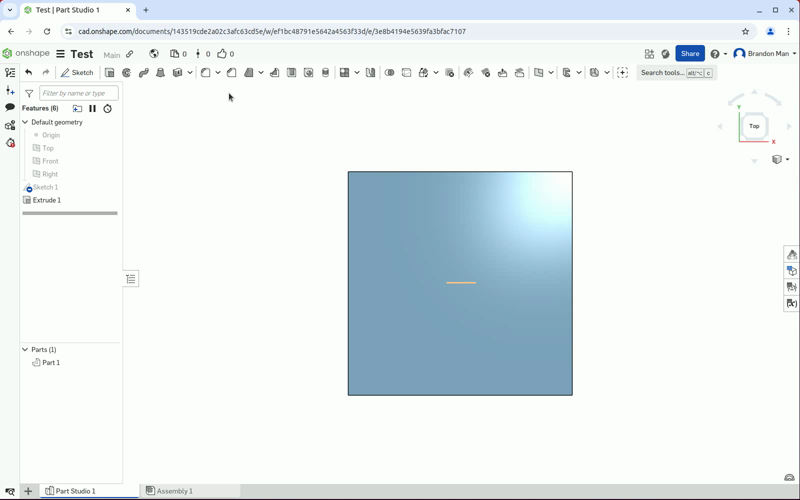
mouse_move(541, 75)
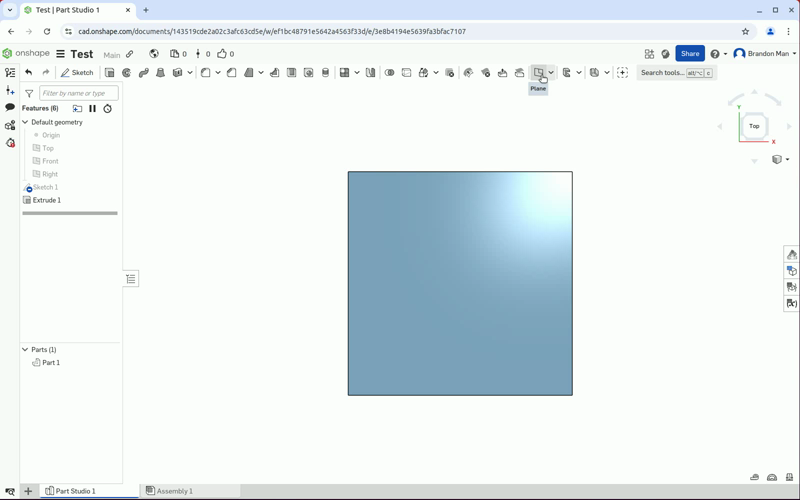
click(541, 75)
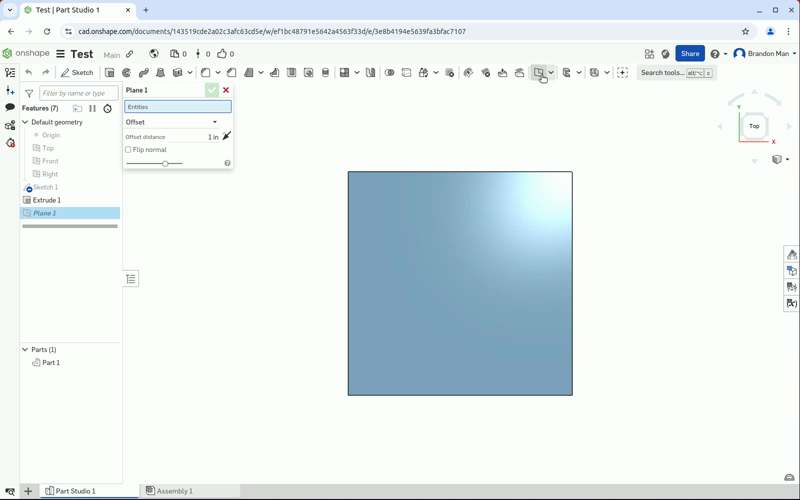
mouse_move(73, 150)
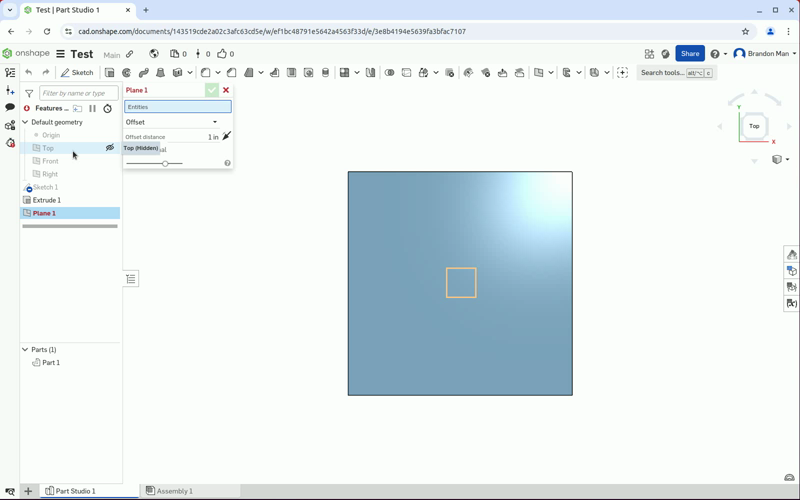
click(73, 150)
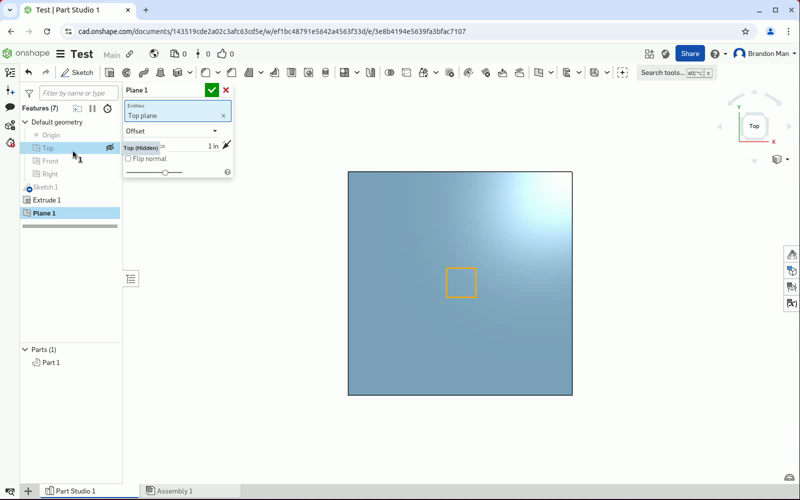
key(tab, 2)
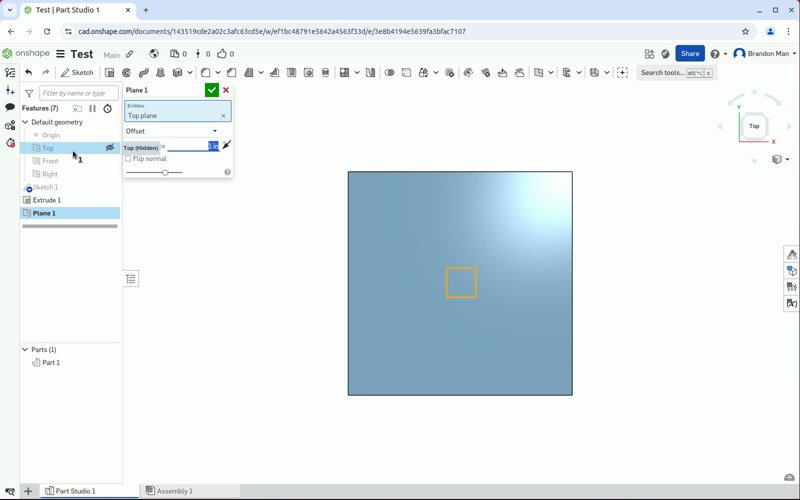
text(9.151)
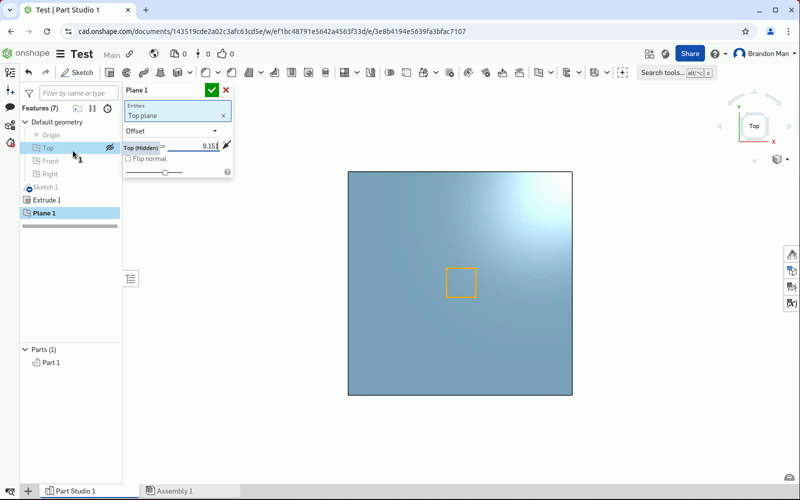
key(enter, 2)
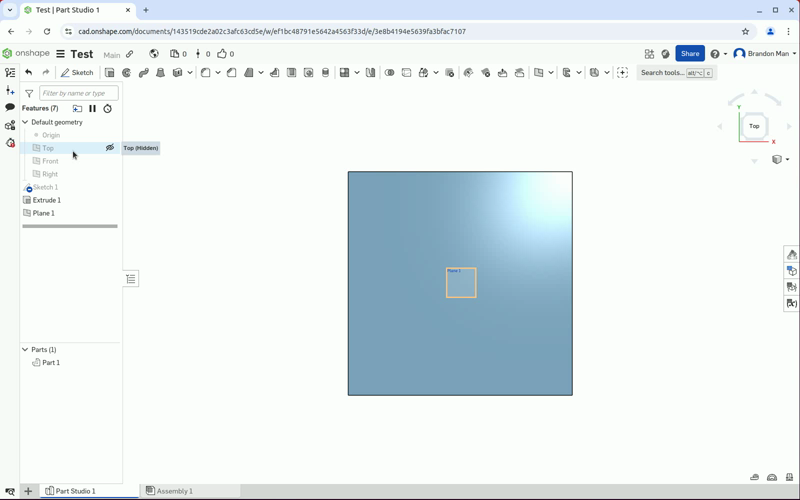
key(shift+s)
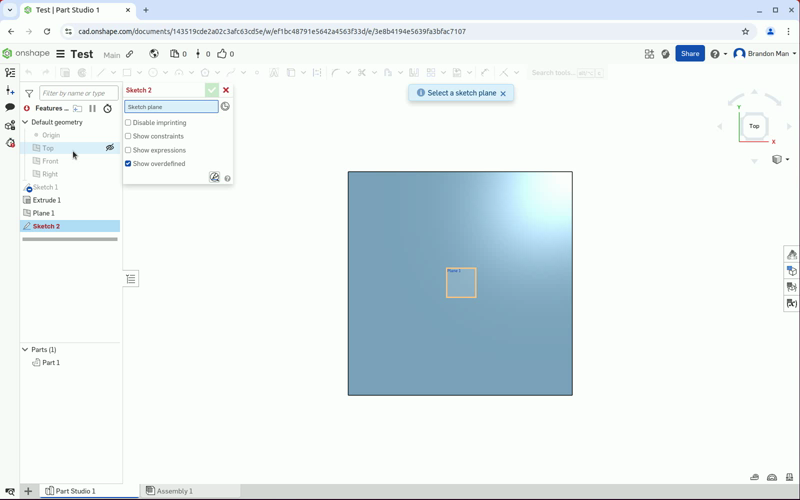
mouse_move(73, 215)
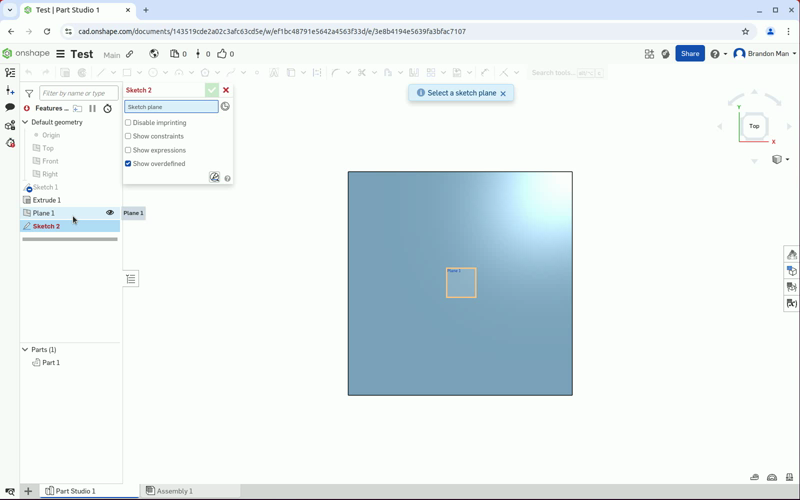
click(73, 215)
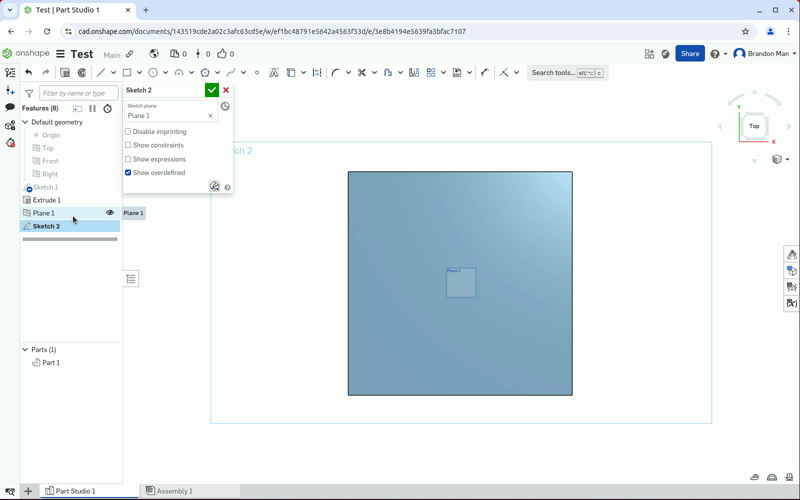
mouse_move(73, 352)
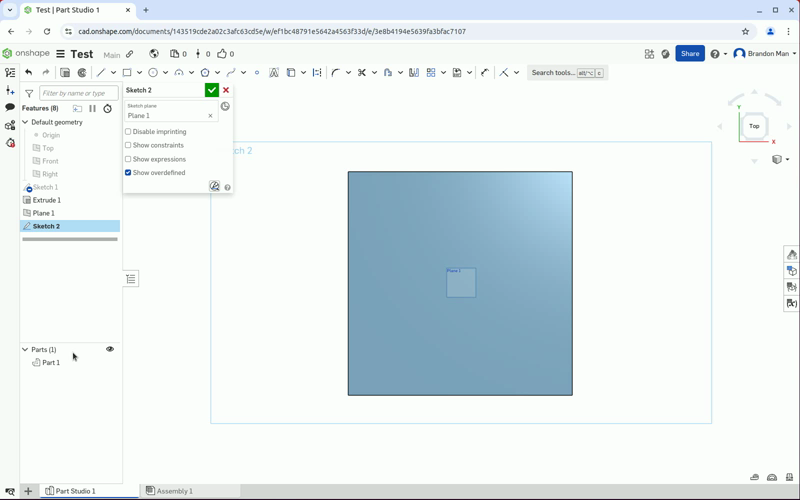
key(y)
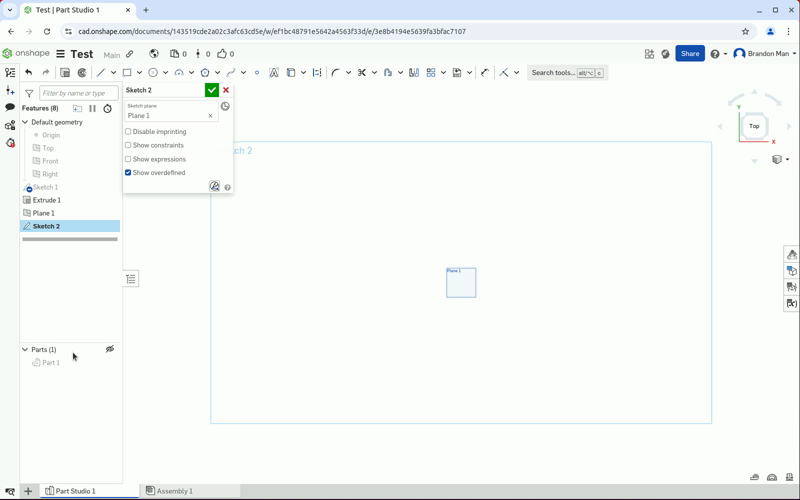
key(c)
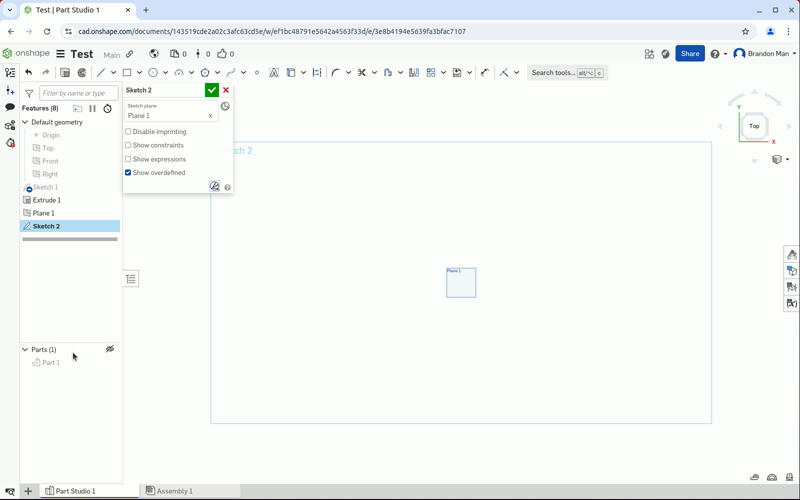
key_down(shift)
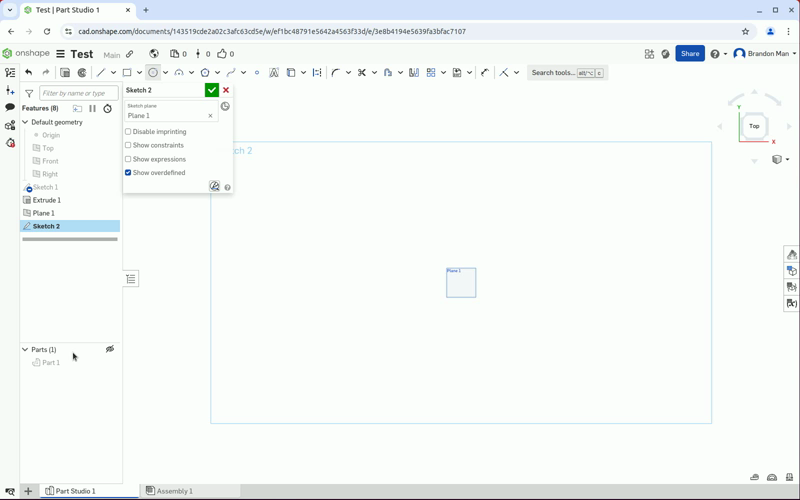
mouse_move(461, 282)
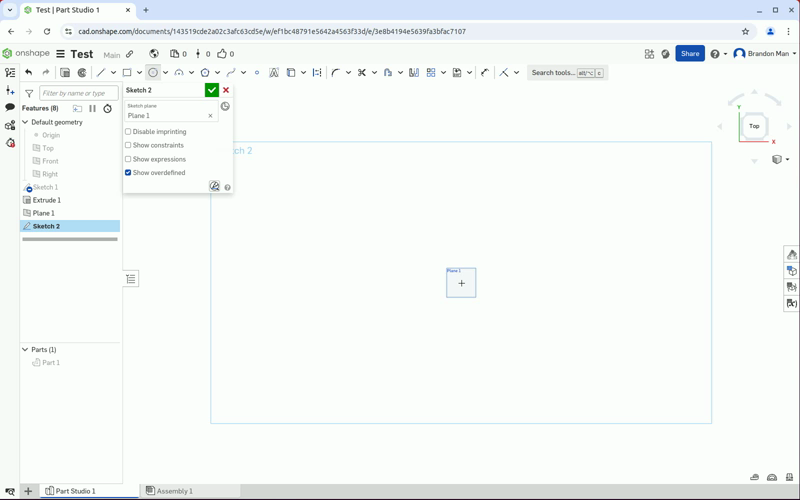
click(461, 282)
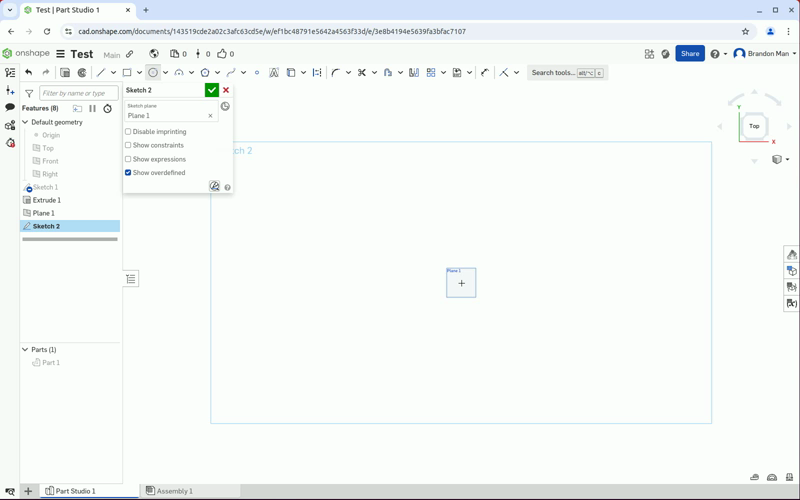
key_up(shift)
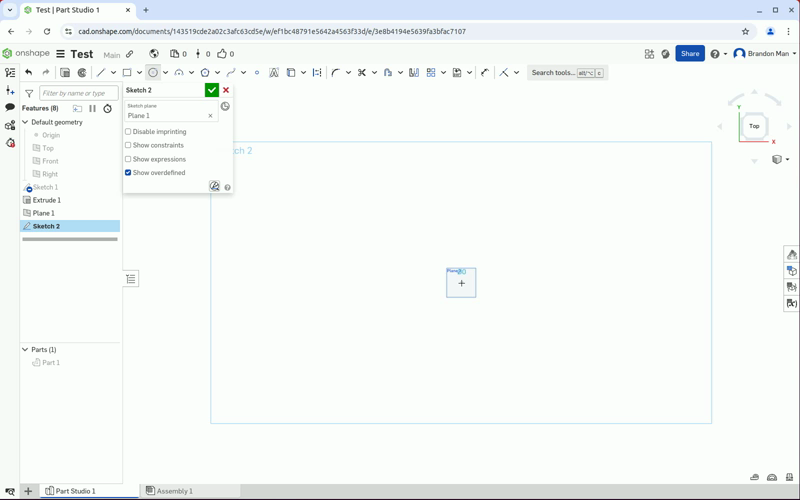
mouse_move(465, 282)
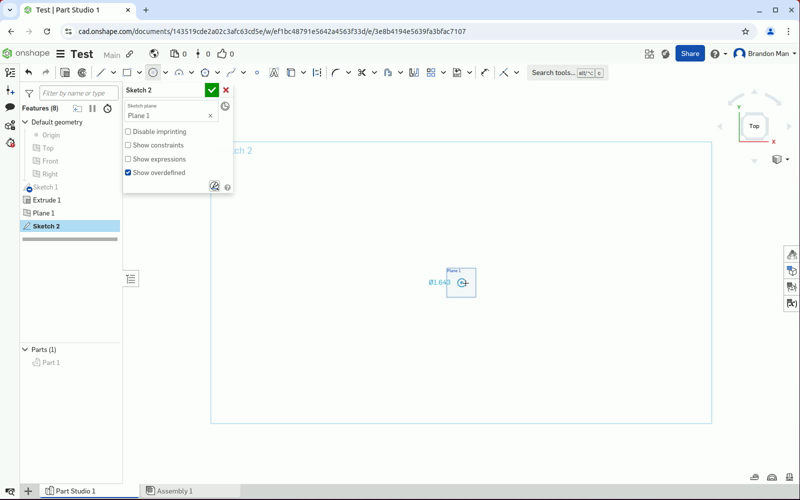
click(465, 282)
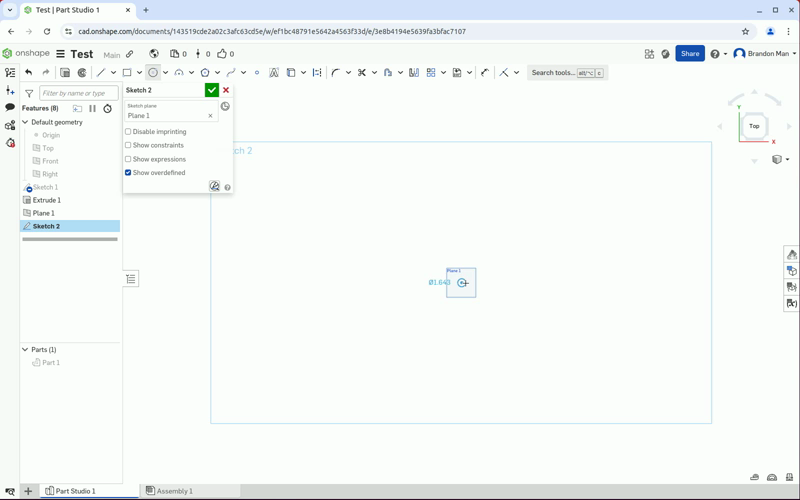
key(esc)
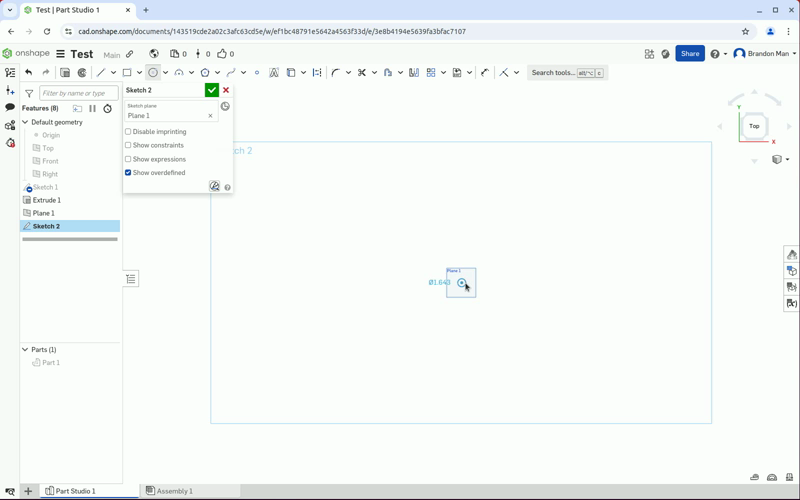
mouse_move(462, 281)
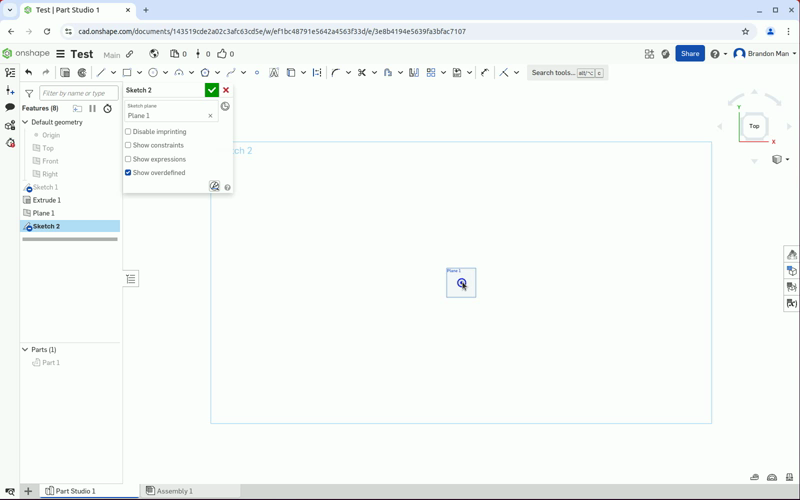
scroll(6)
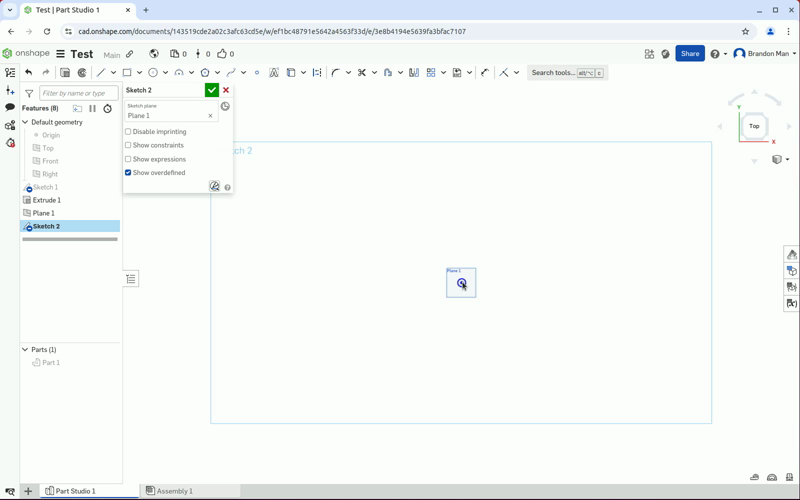
scroll(6)
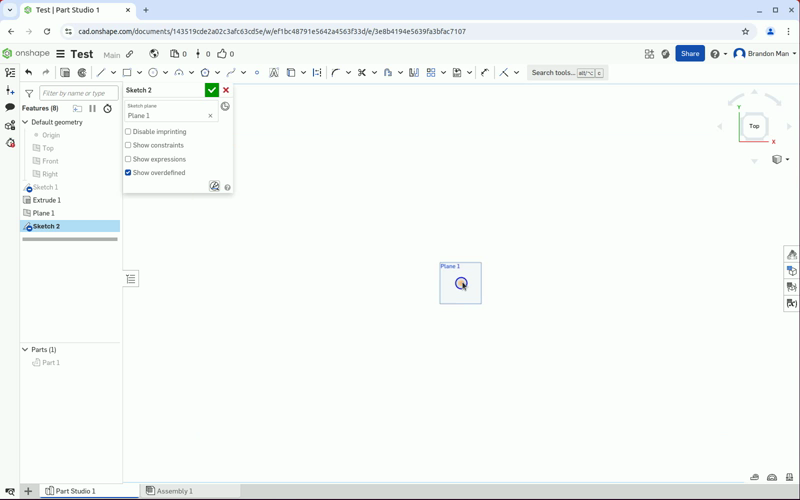
scroll(6)
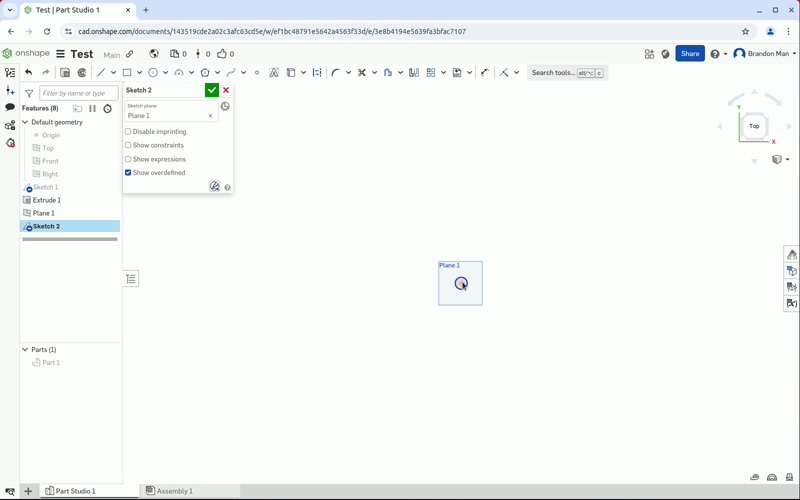
scroll(6)
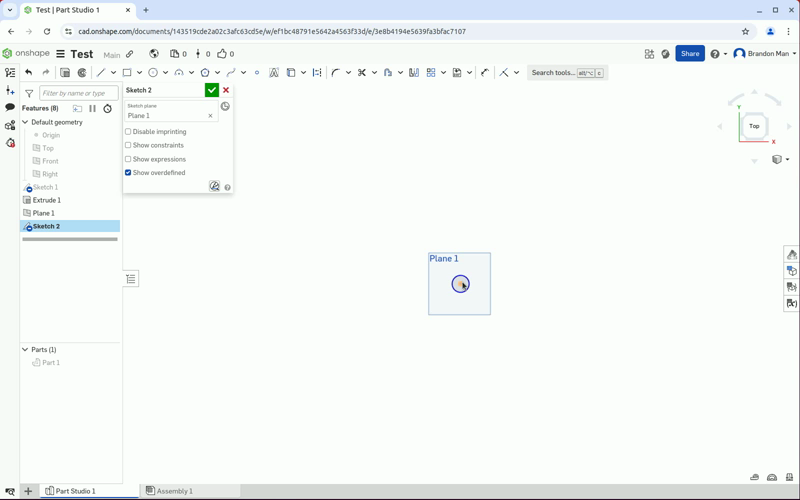
scroll(6)
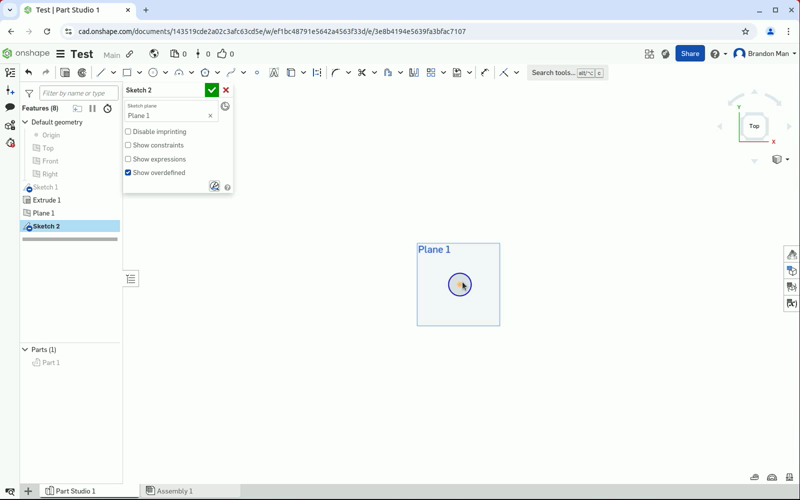
scroll(6)
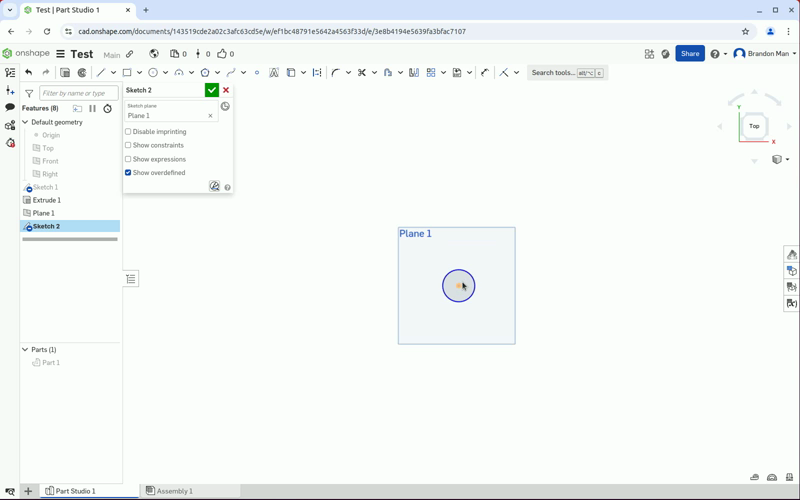
scroll(6)
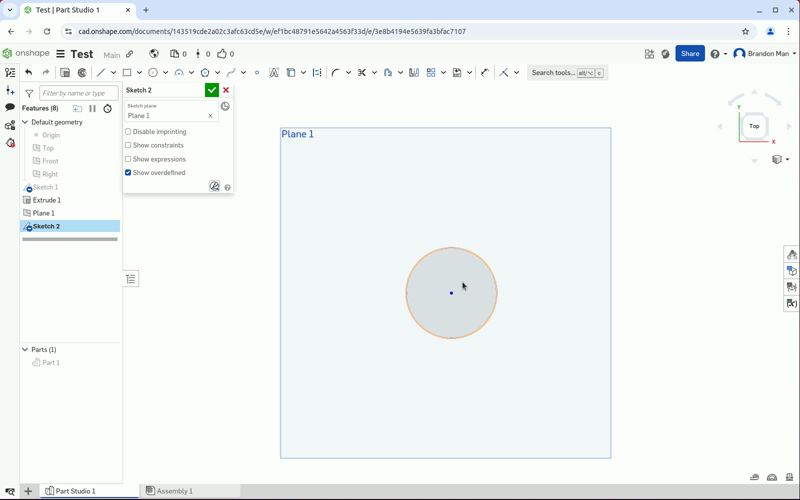
click(462, 281)
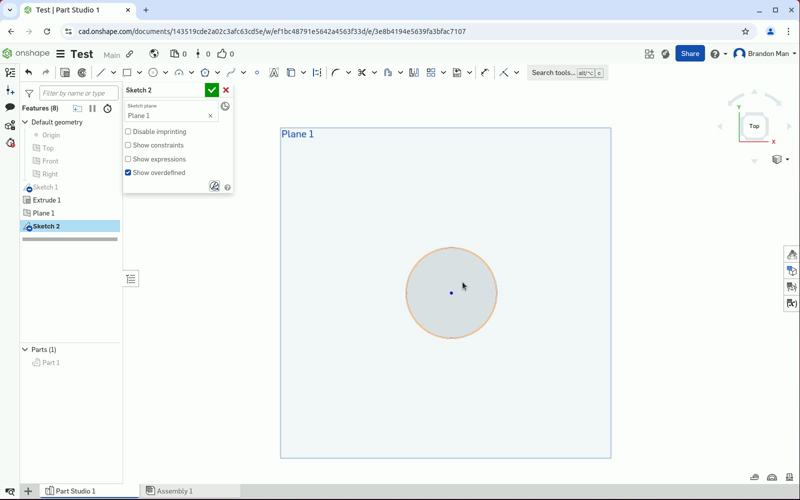
scroll(-6)
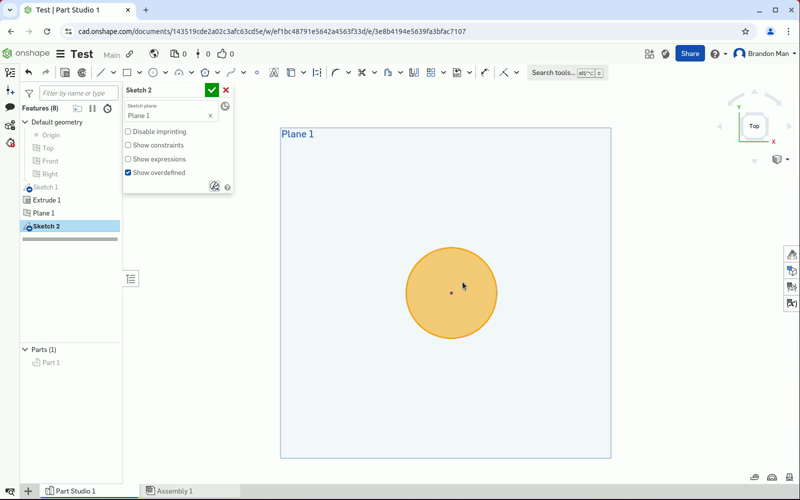
scroll(-6)
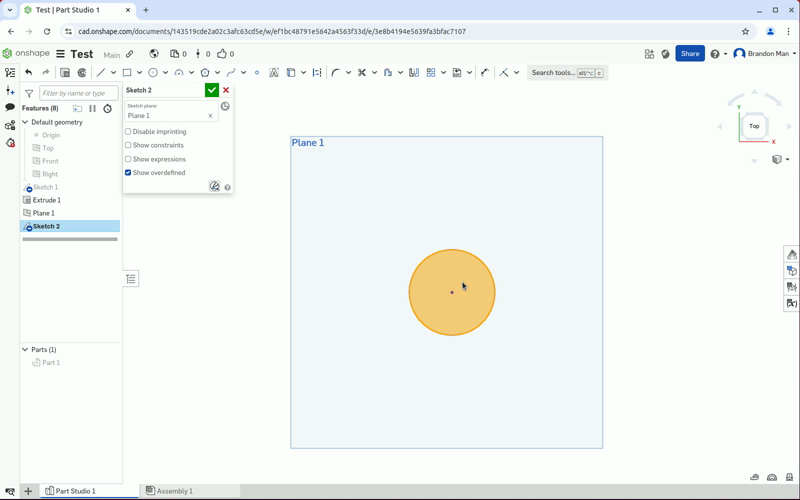
scroll(-6)
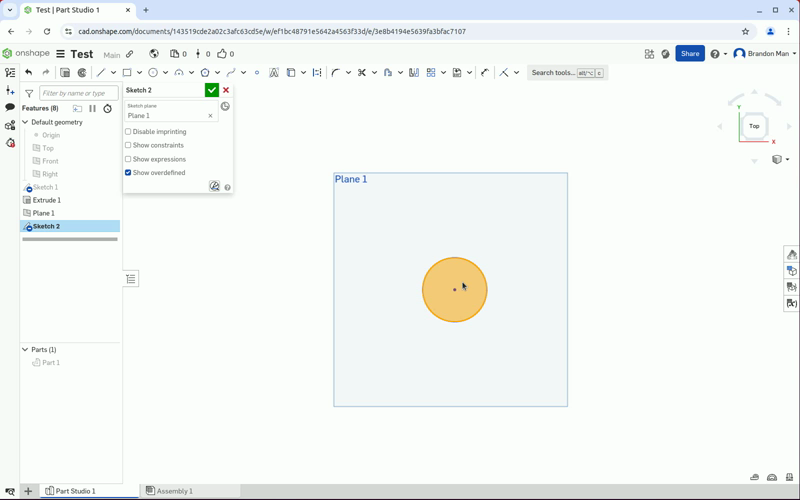
scroll(-6)
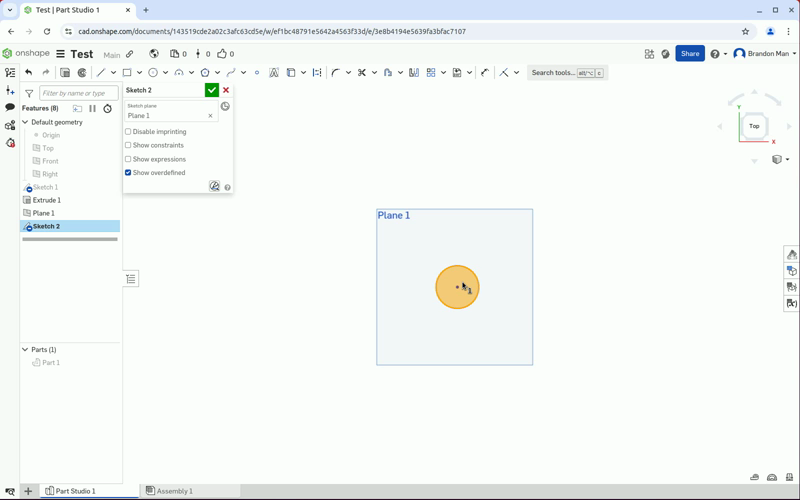
scroll(-6)
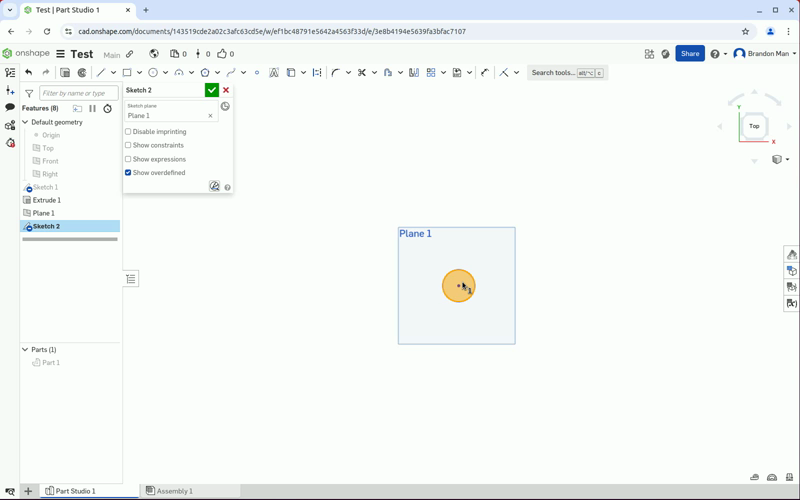
scroll(-6)
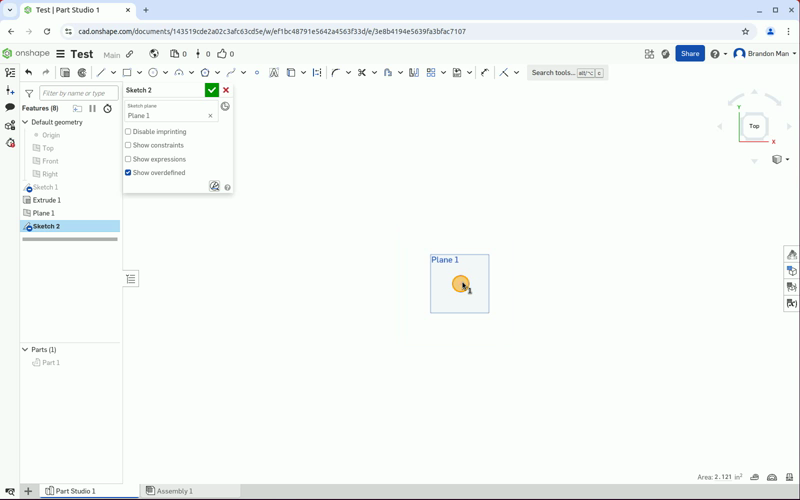
scroll(-6)
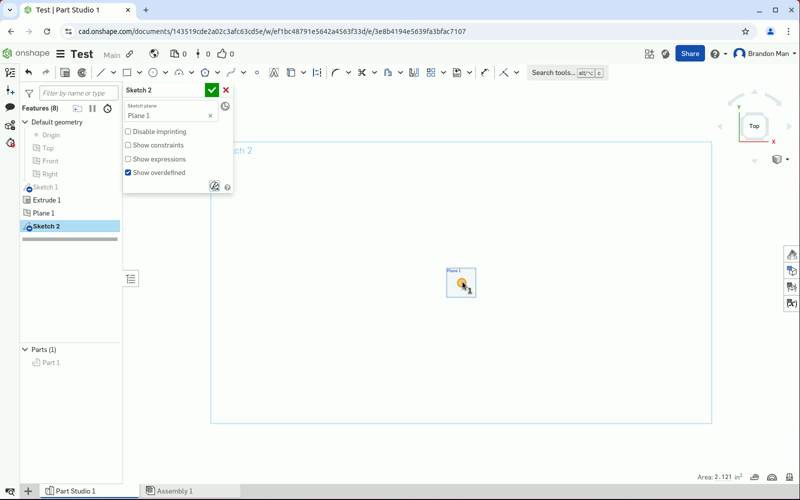
mouse_move(73, 352)
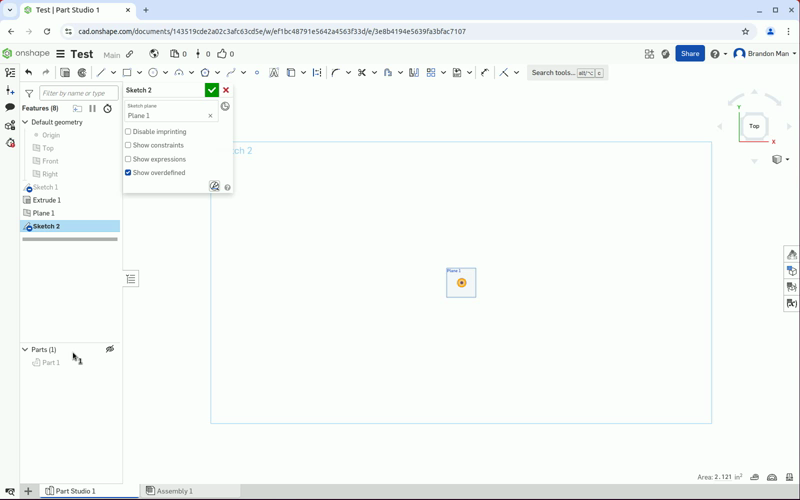
key(shift+y)
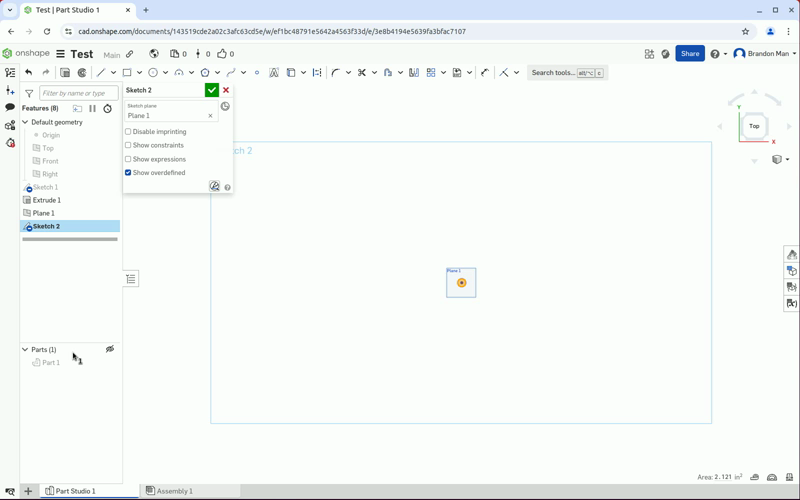
key(shift+e)
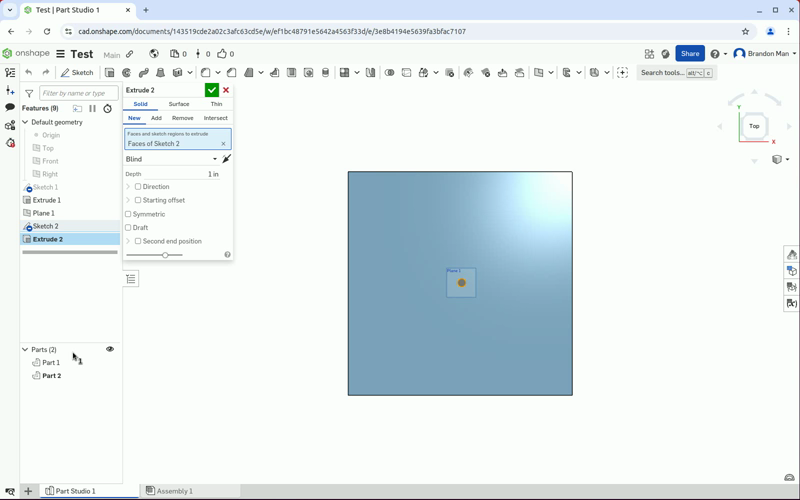
mouse_move(143, 106)
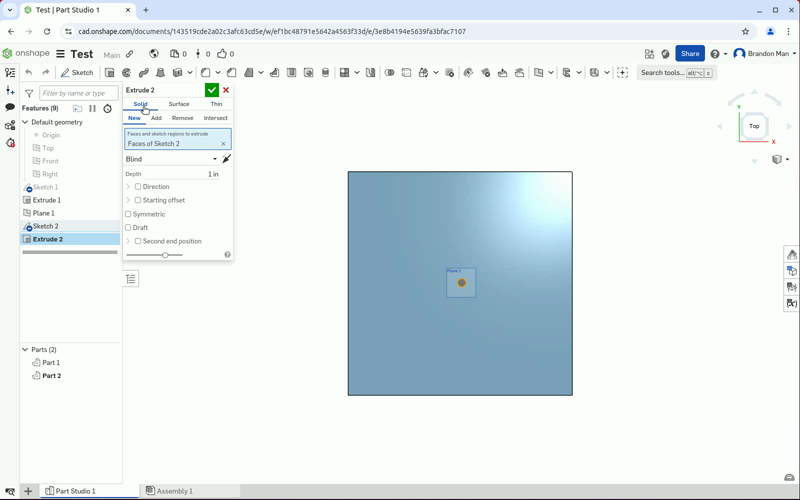
click(143, 106)
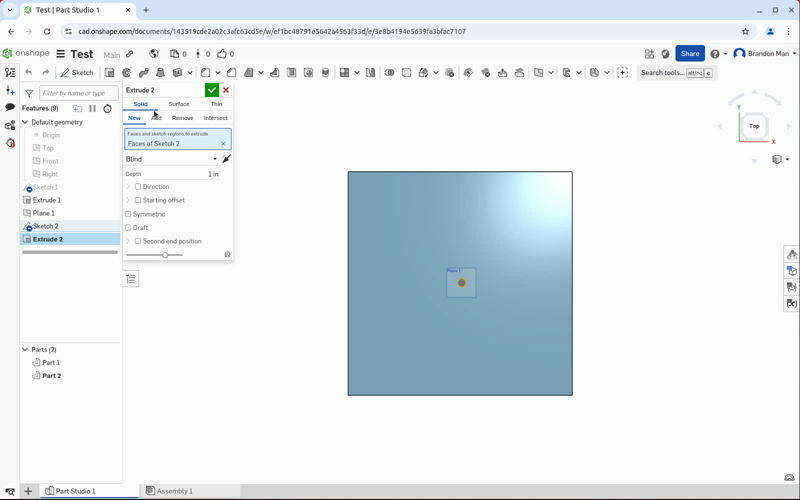
mouse_move(186, 120)
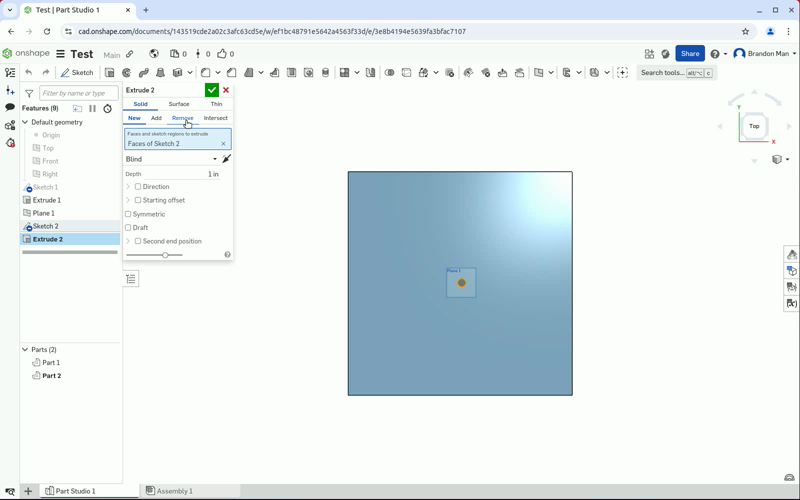
click(186, 120)
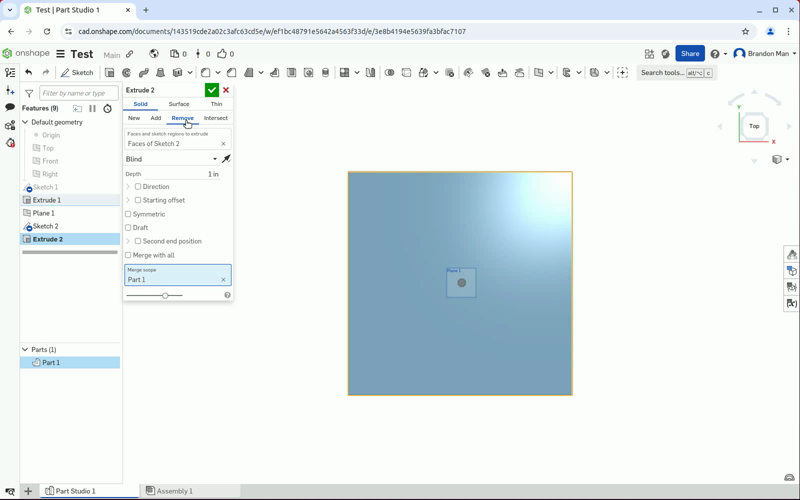
key(tab, 4)
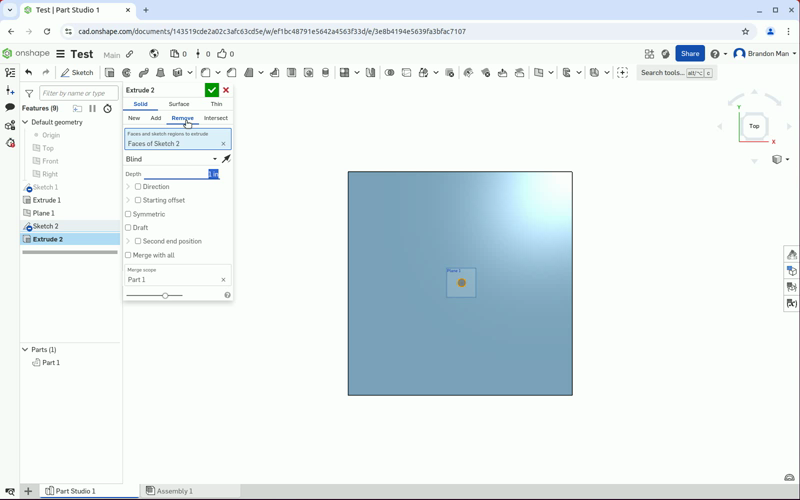
text(3.611)
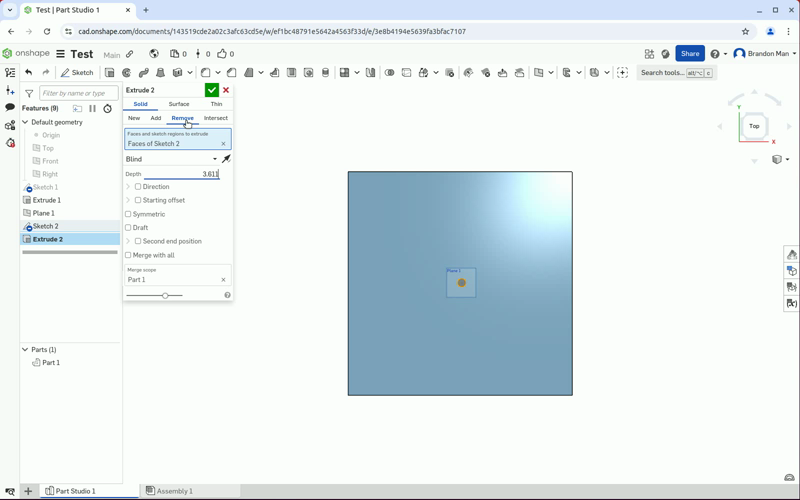
key(tab, 6)
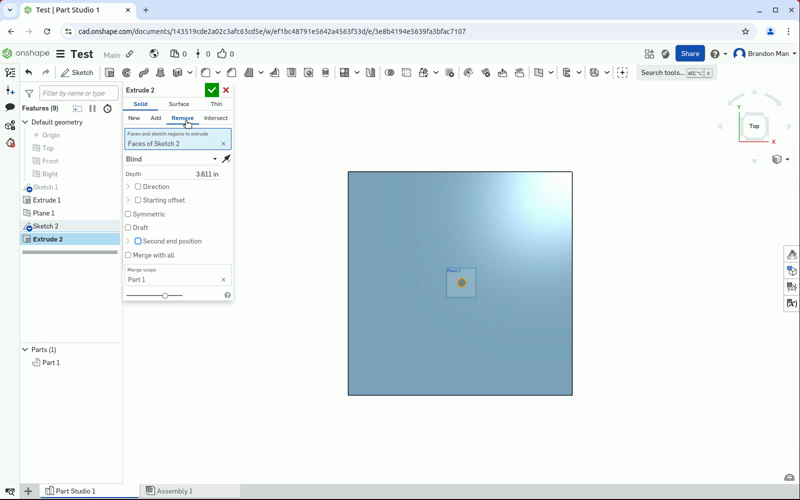
key(space)
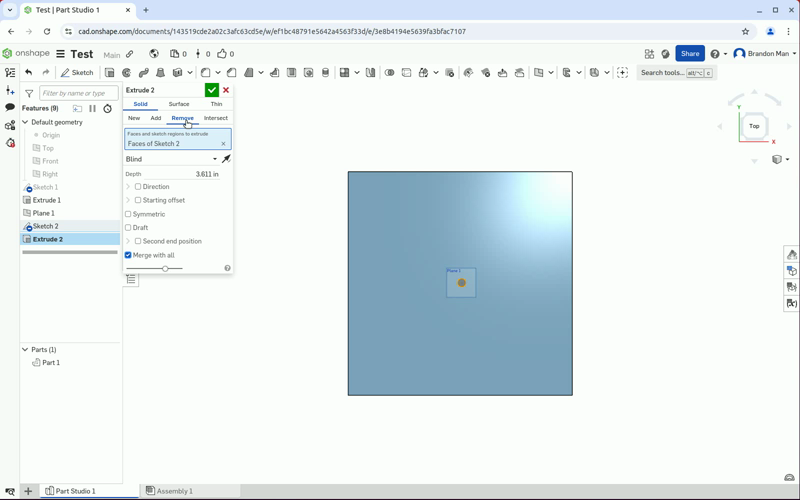
key(enter)
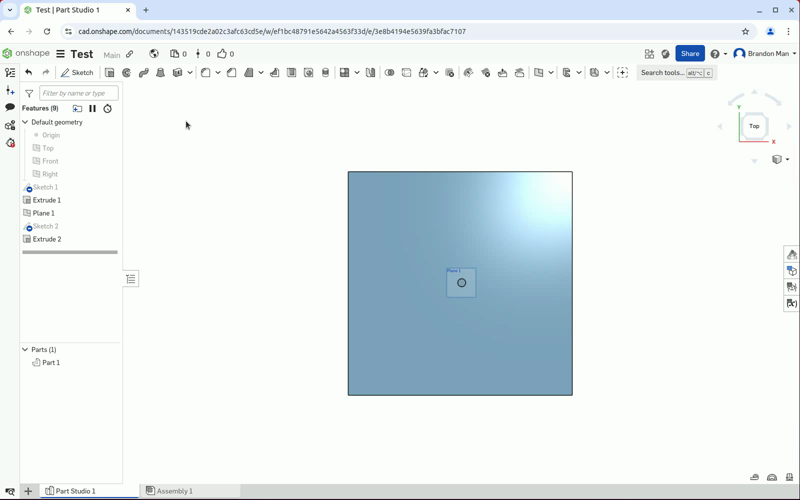
key(shift+h)
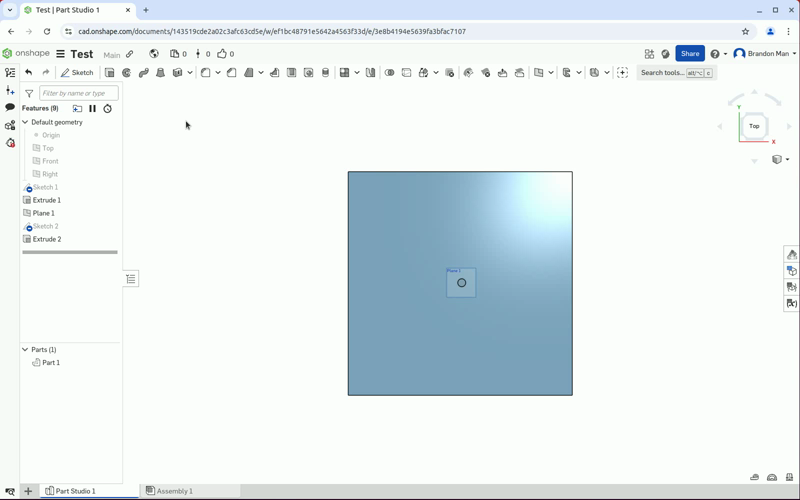
key(shift+h)
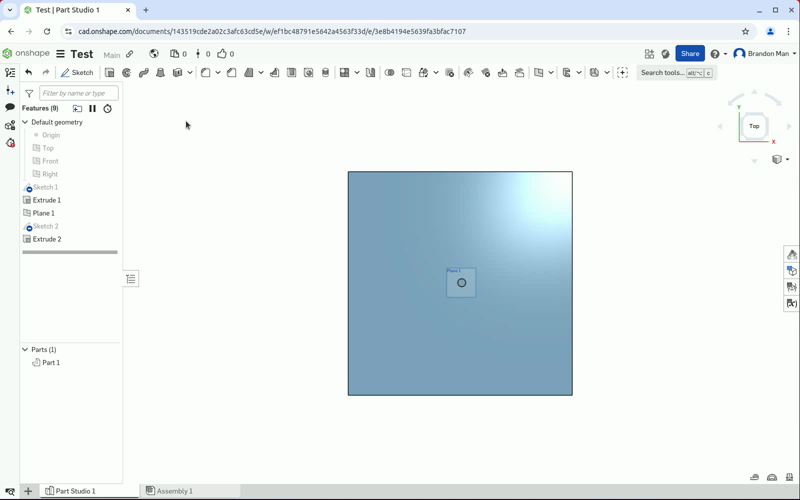
key(shift+7)
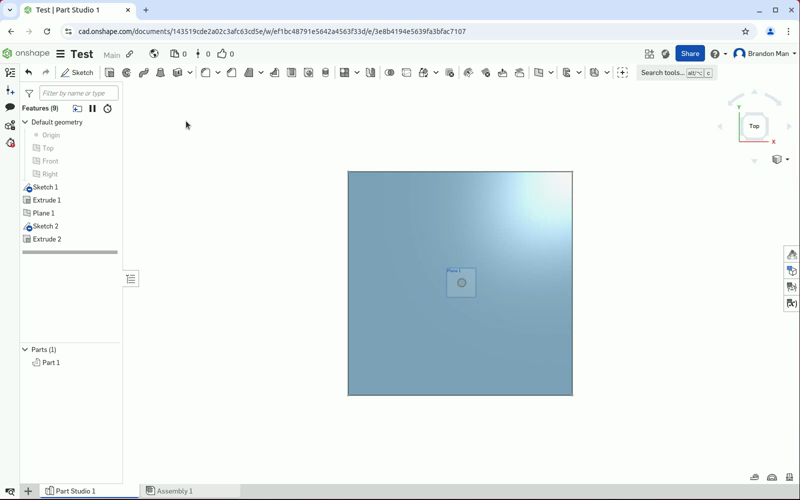
key(up, 3)
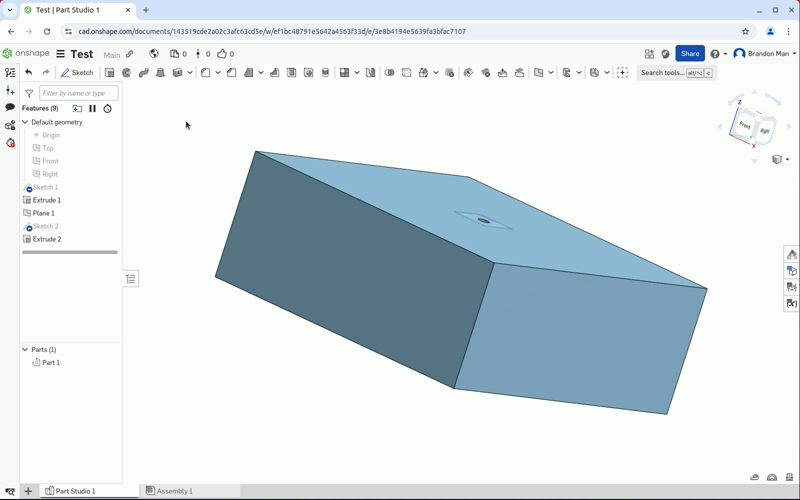
key(left, 3)
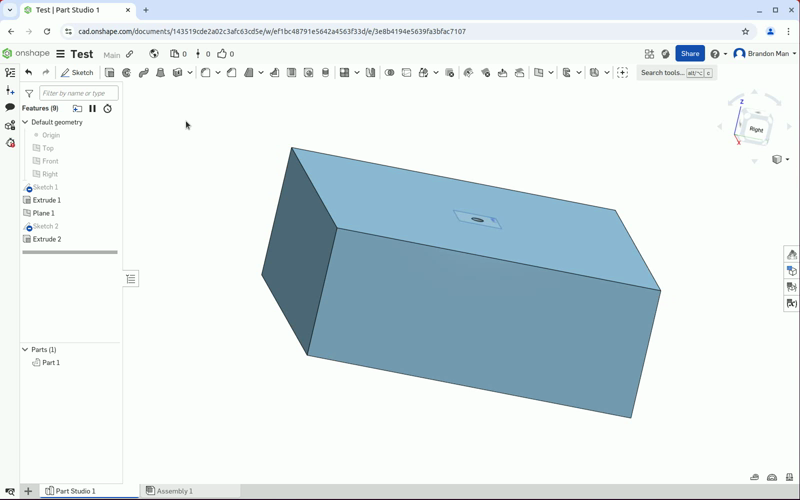
key(right, 3)
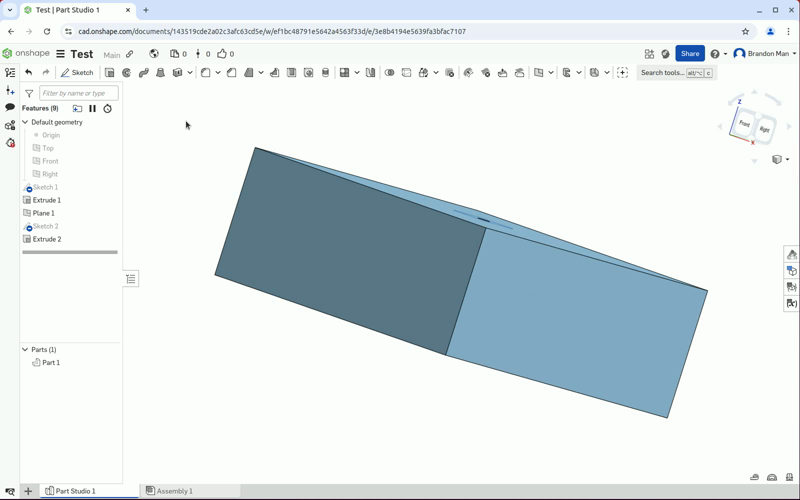
key(down, 3)
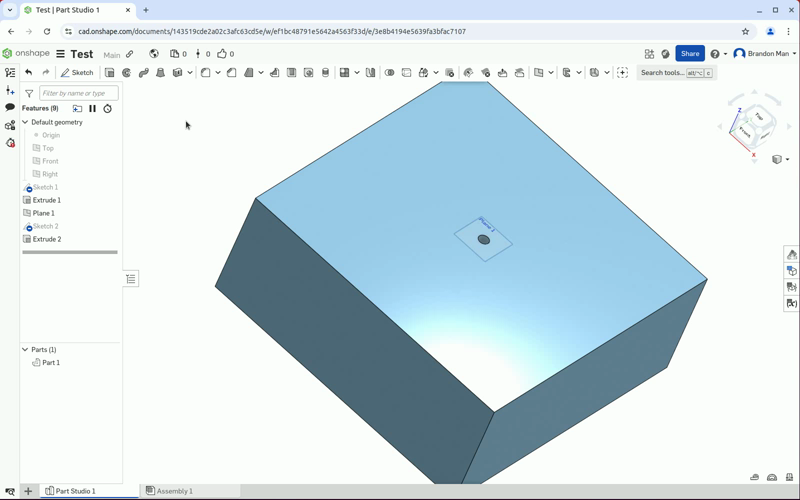
mouse_move(73, 189)
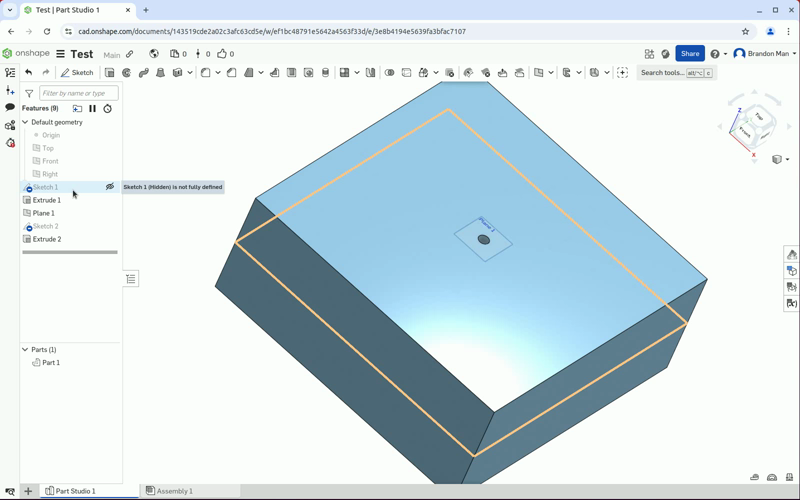
click(73, 189)